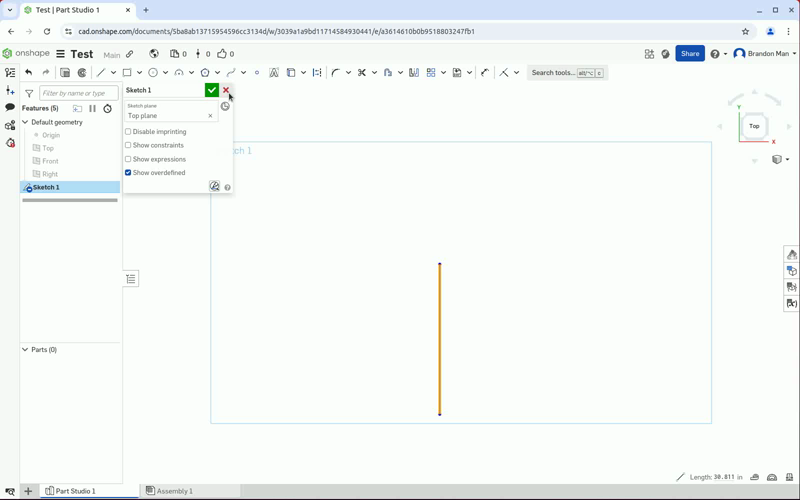
key(shift+h)
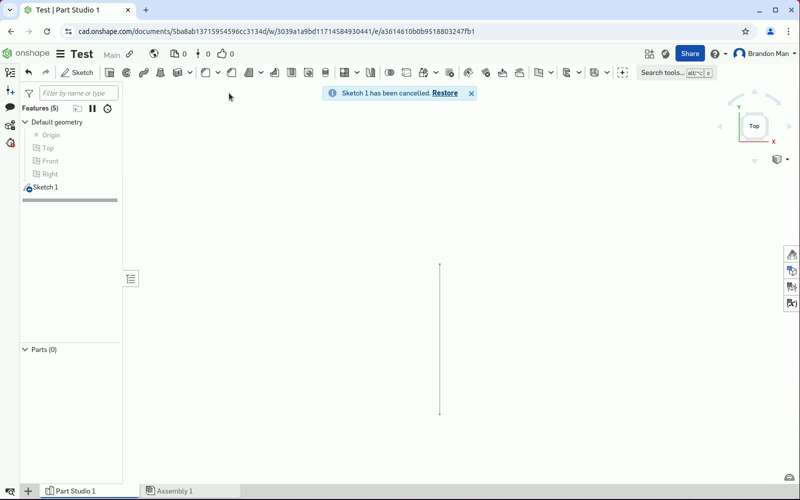
key(shift+s)
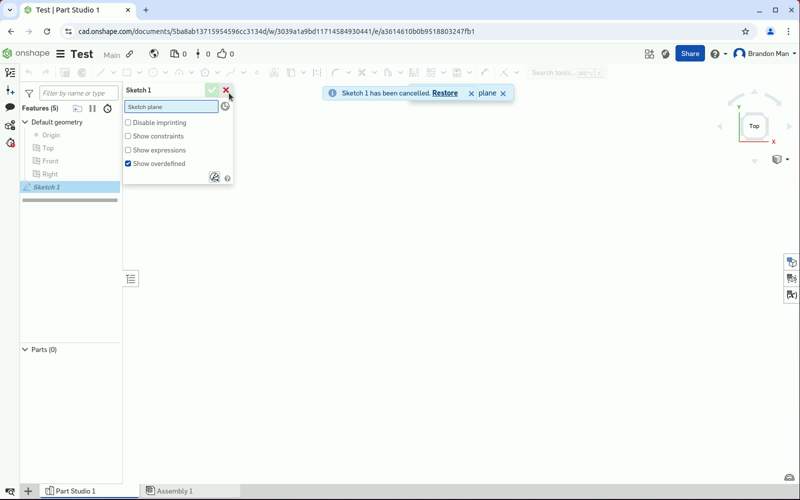
mouse_move(73, 150)
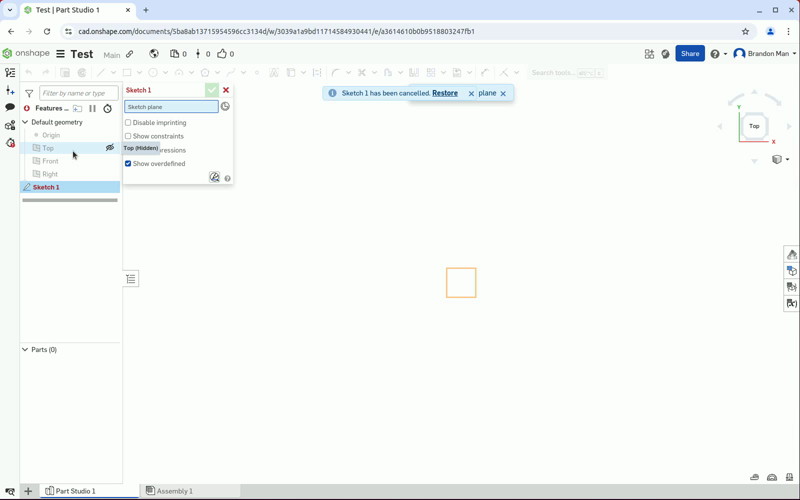
click(73, 150)
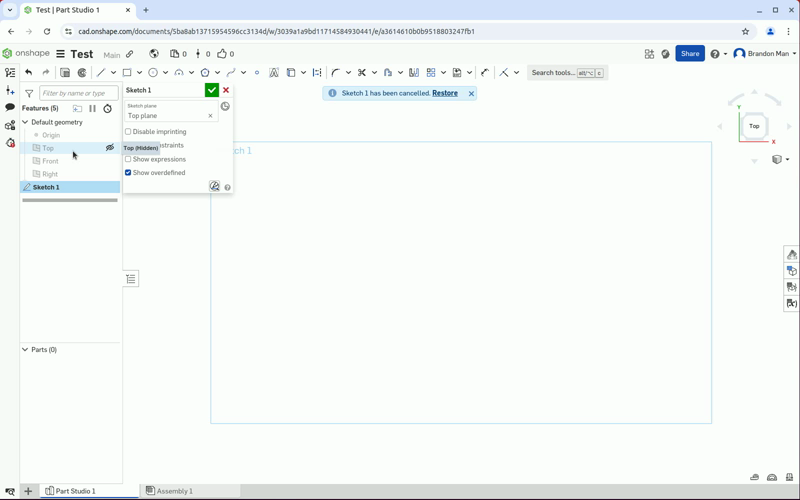
mouse_move(73, 352)
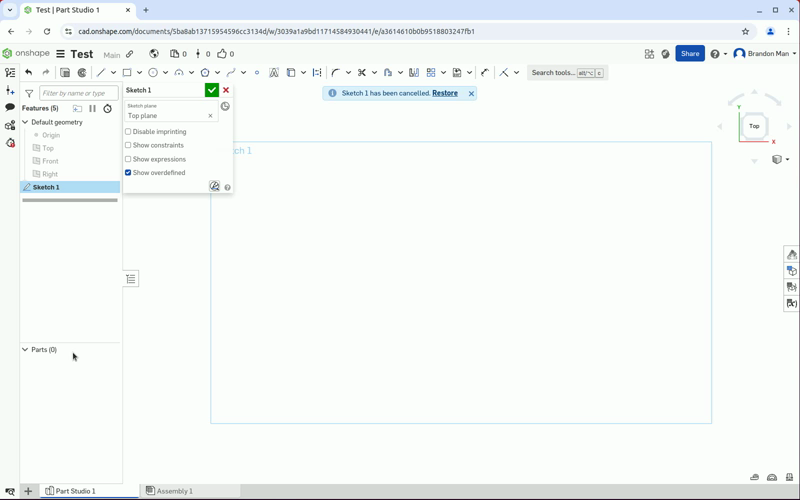
key(y)
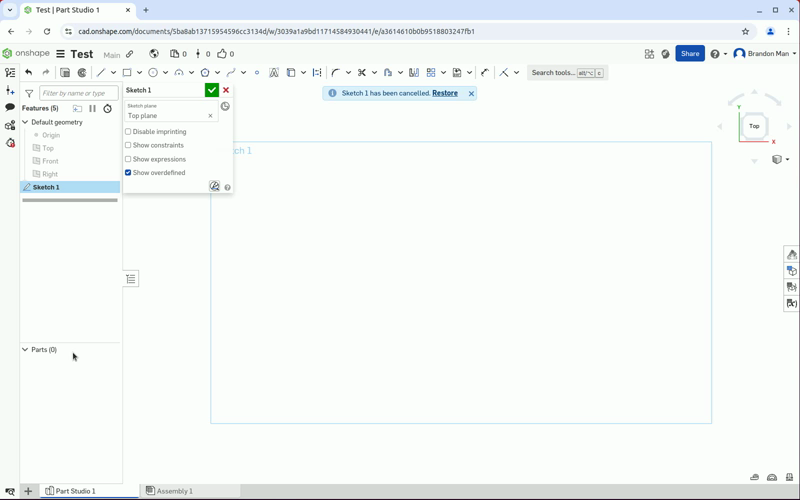
key(l)
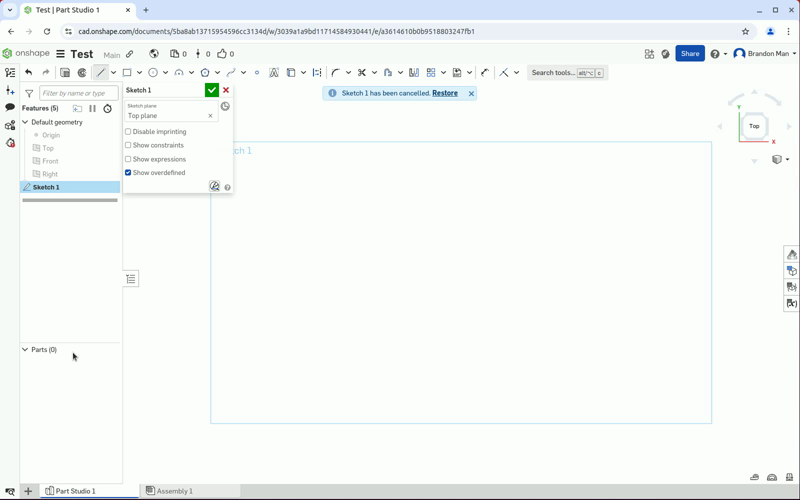
key_down(shift)
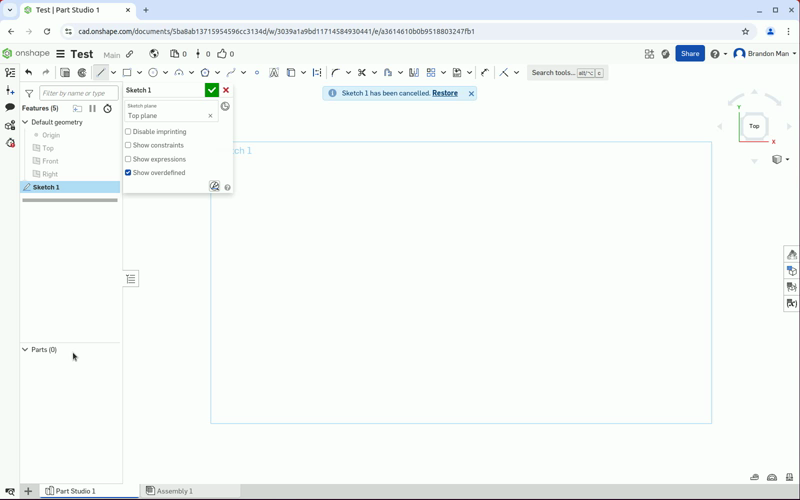
mouse_move(348, 305)
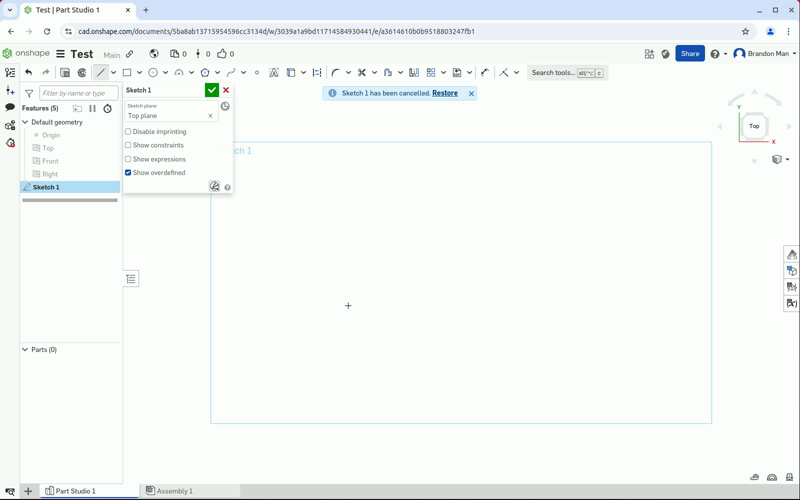
click(348, 305)
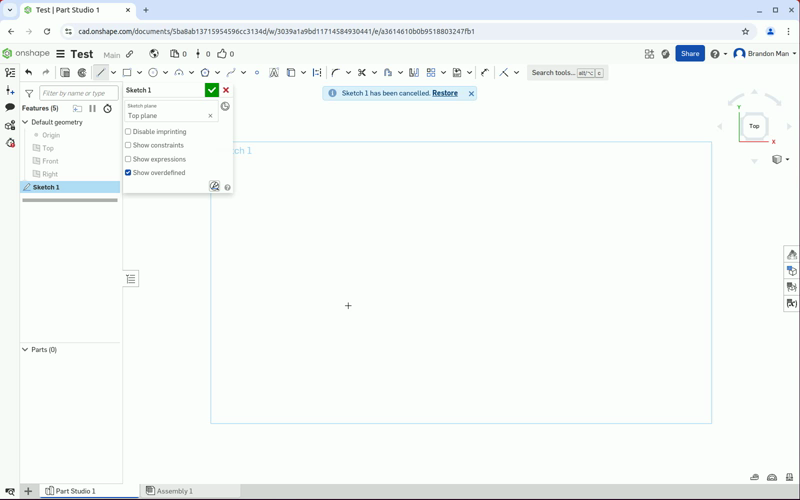
key_up(shift)
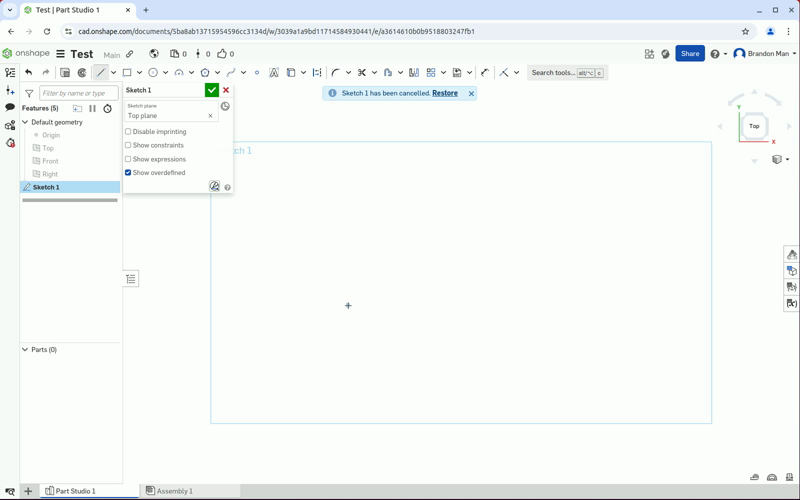
key_down(shift)
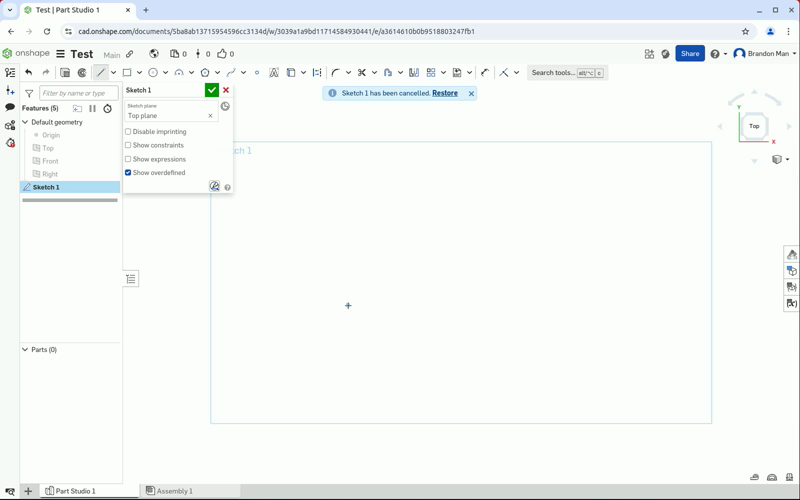
mouse_move(502, 305)
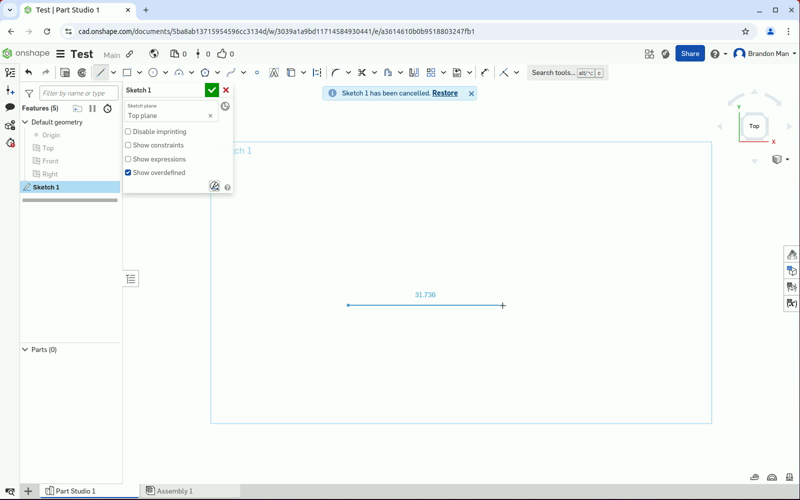
click(502, 305)
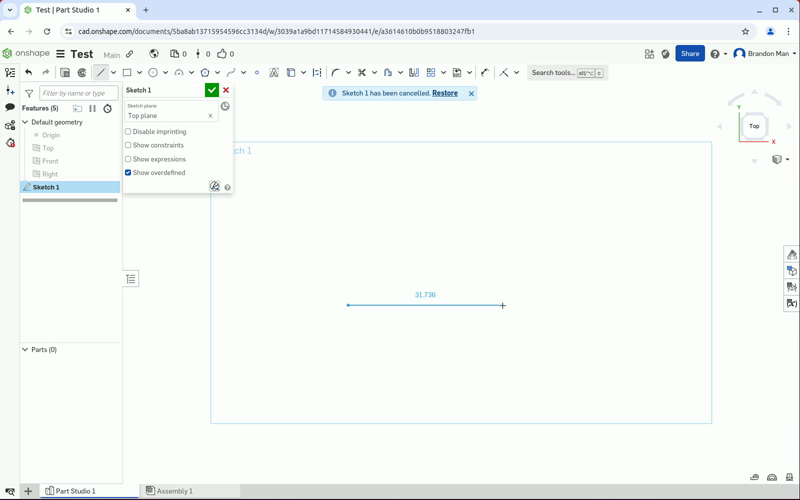
key_up(shift)
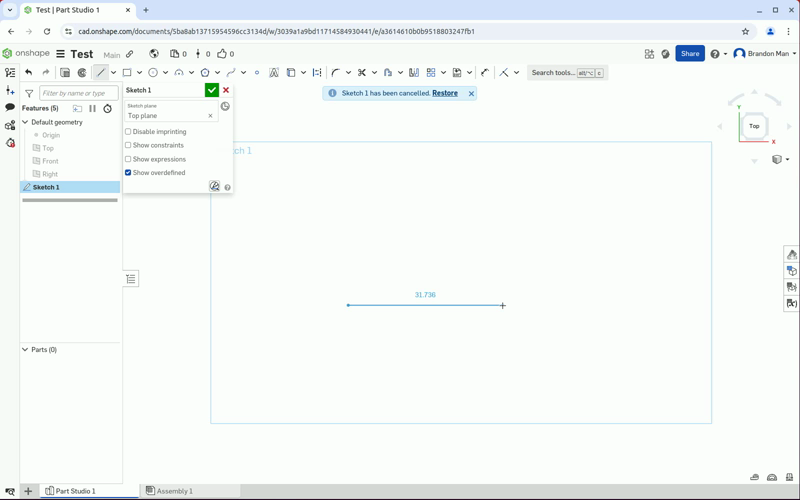
key_down(shift)
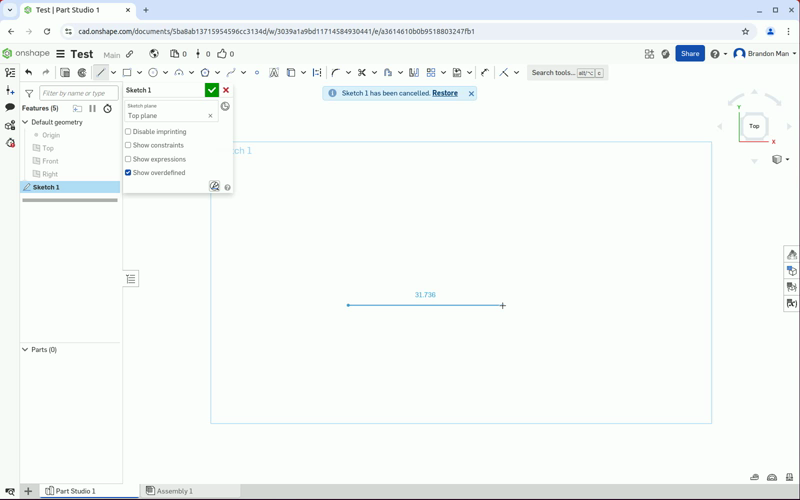
mouse_move(502, 227)
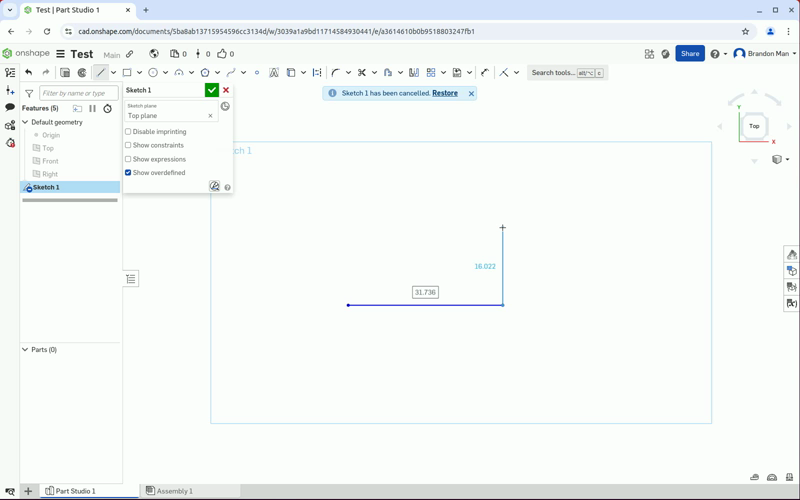
click(502, 227)
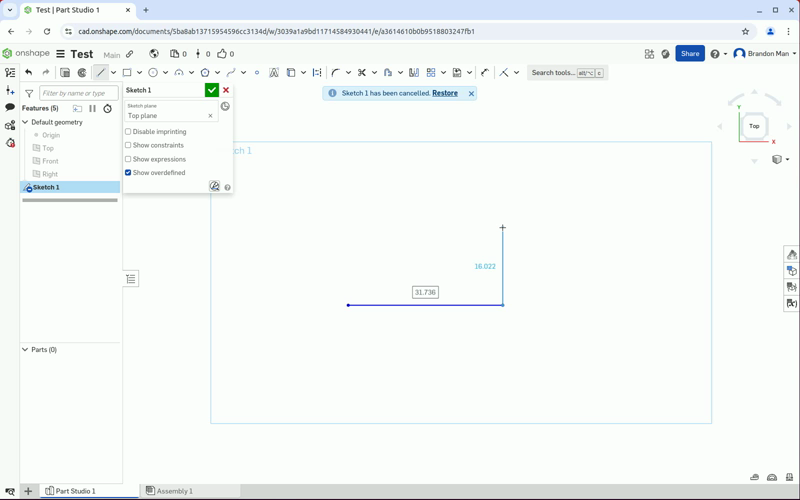
key_up(shift)
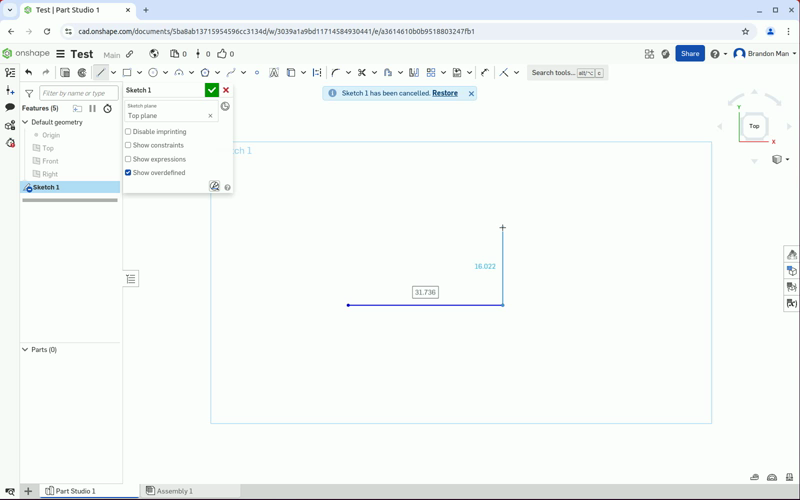
key_down(shift)
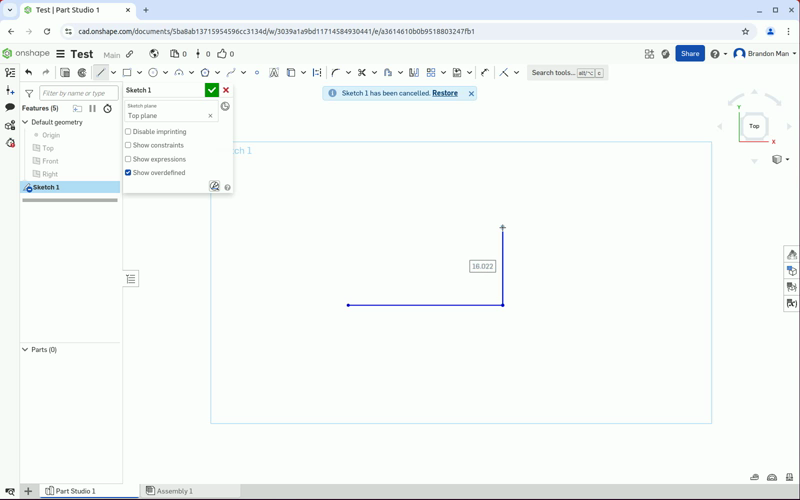
mouse_move(348, 227)
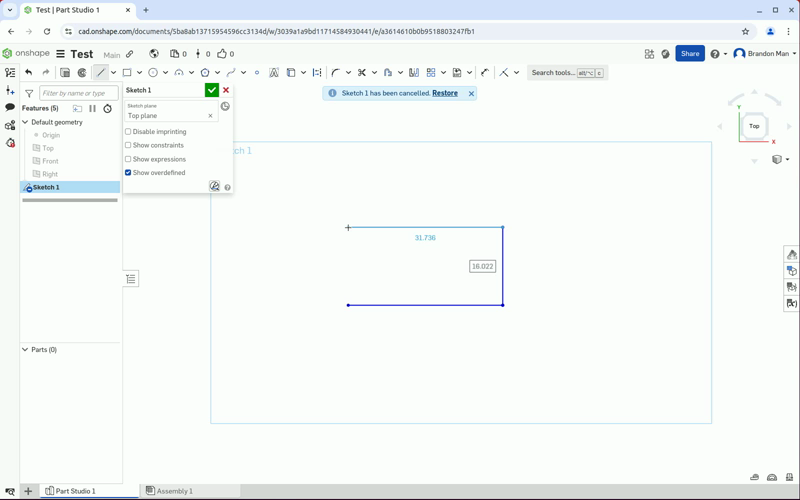
click(348, 227)
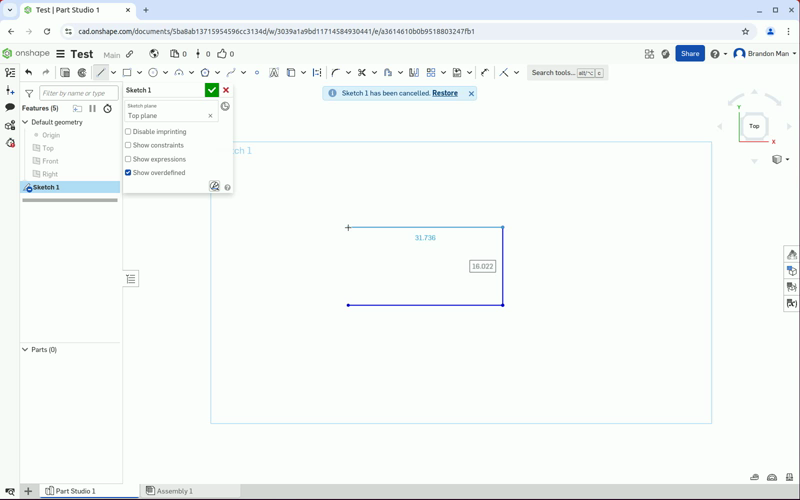
key_up(shift)
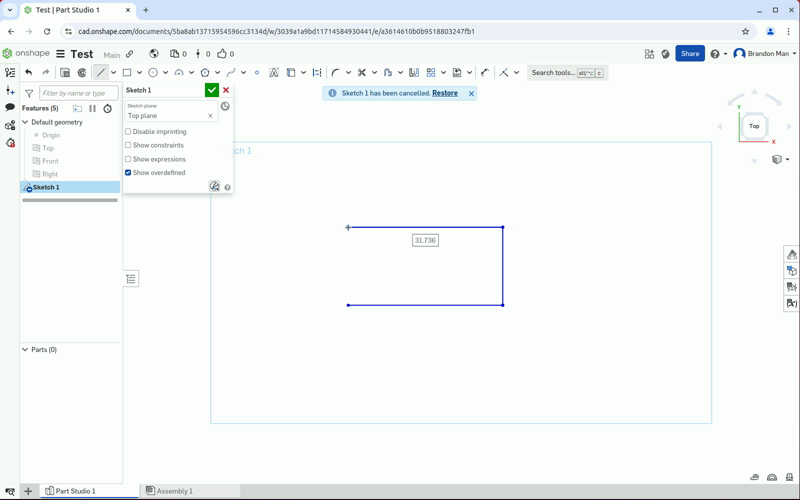
key_down(shift)
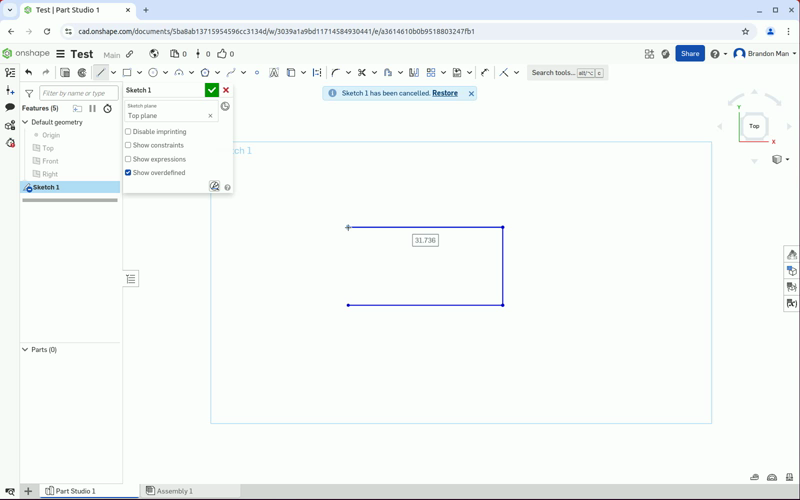
mouse_move(348, 305)
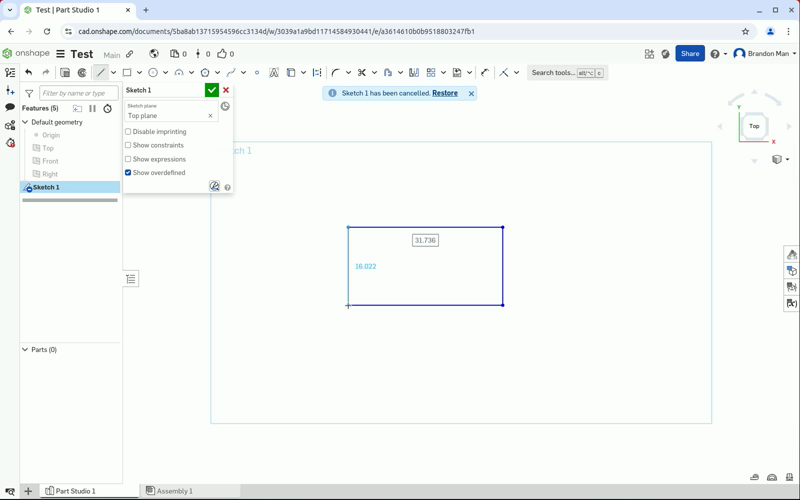
key_up(shift)
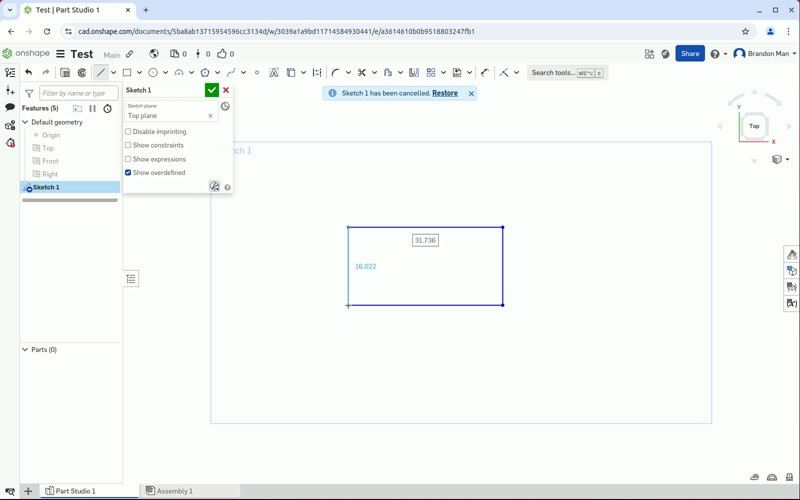
click(348, 305)
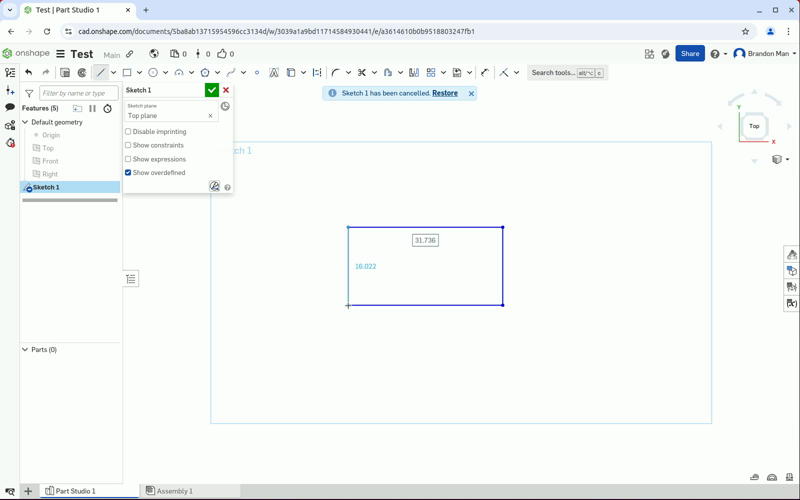
key(esc)
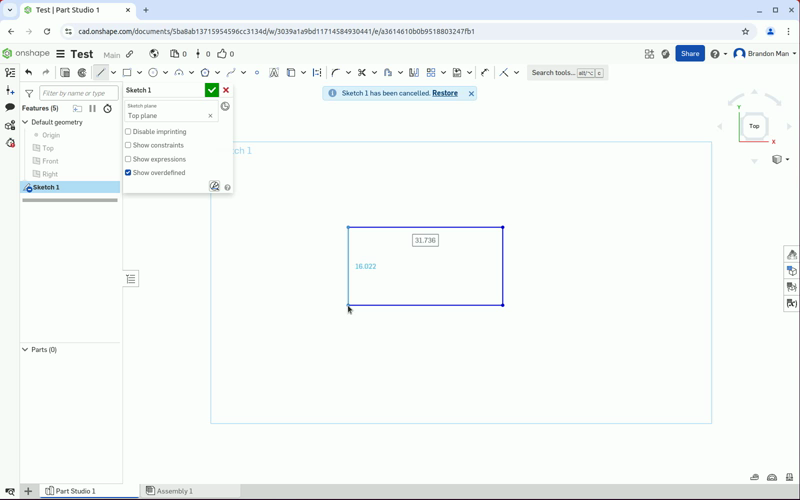
mouse_move(485, 258)
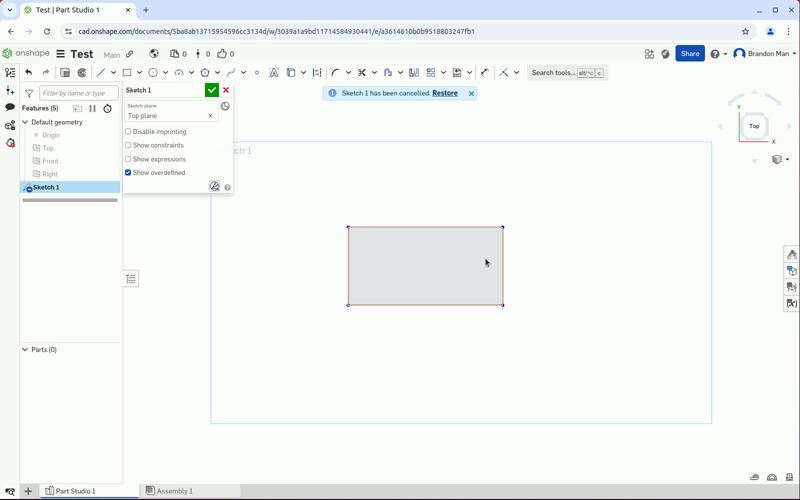
click(485, 258)
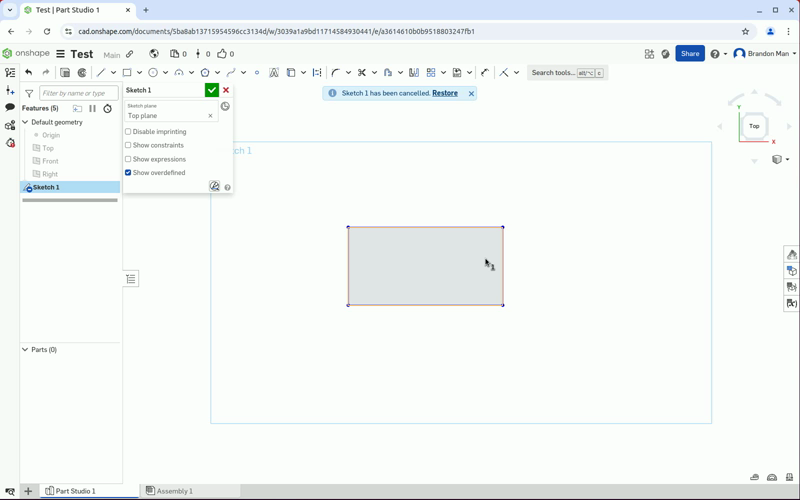
mouse_move(73, 352)
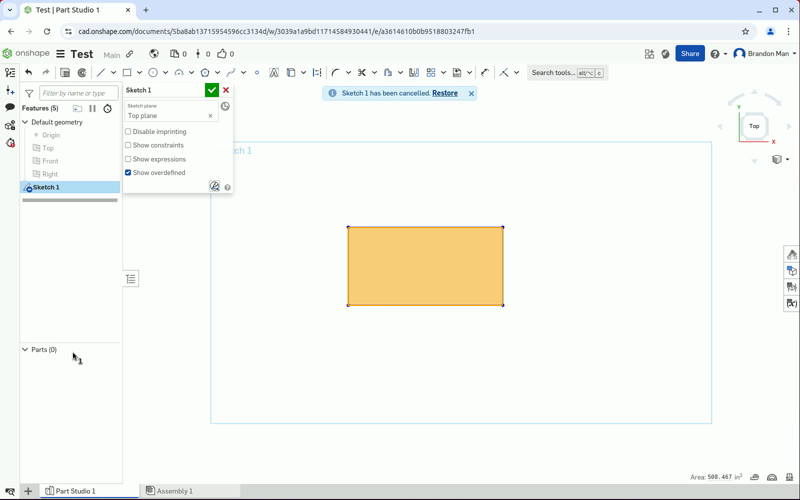
key(shift+y)
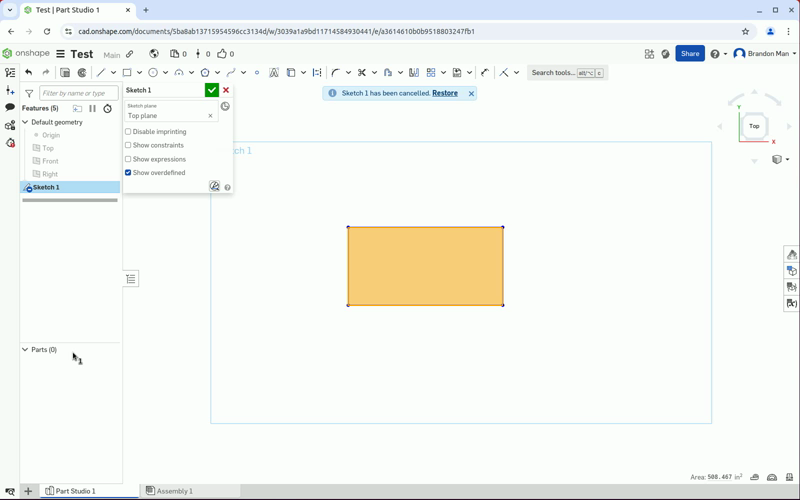
key(shift+e)
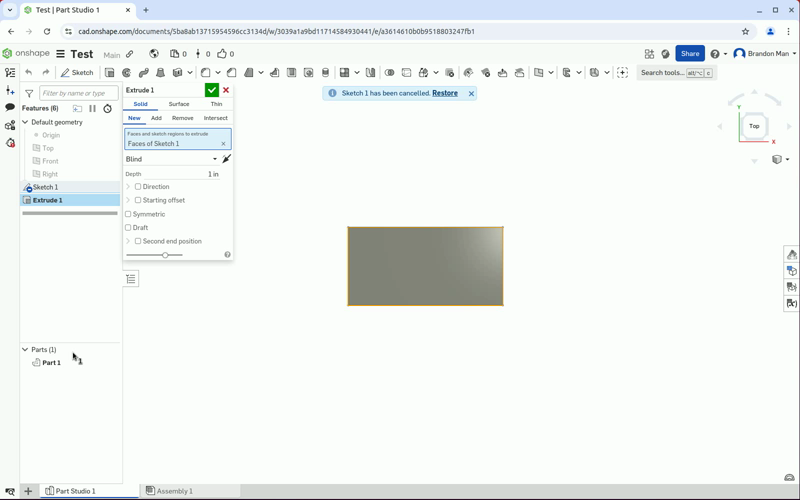
mouse_move(143, 106)
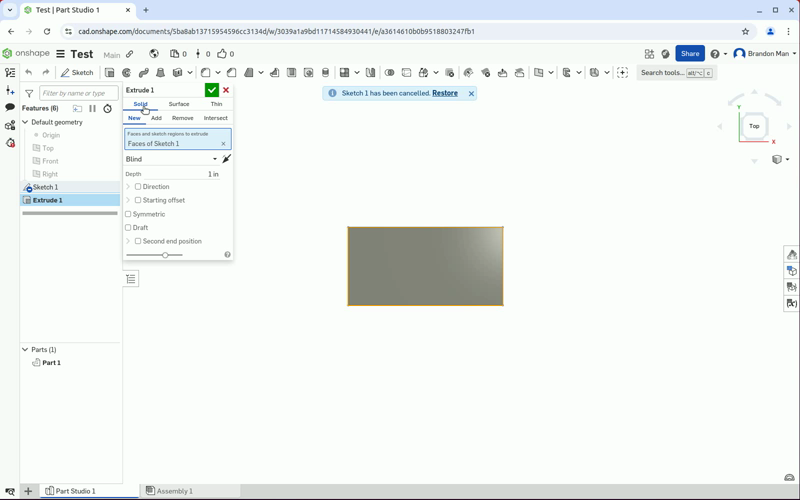
click(143, 106)
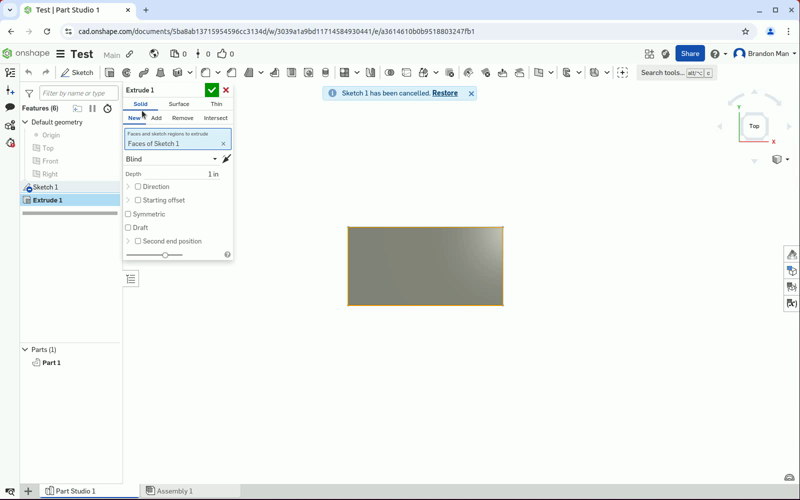
mouse_move(137, 120)
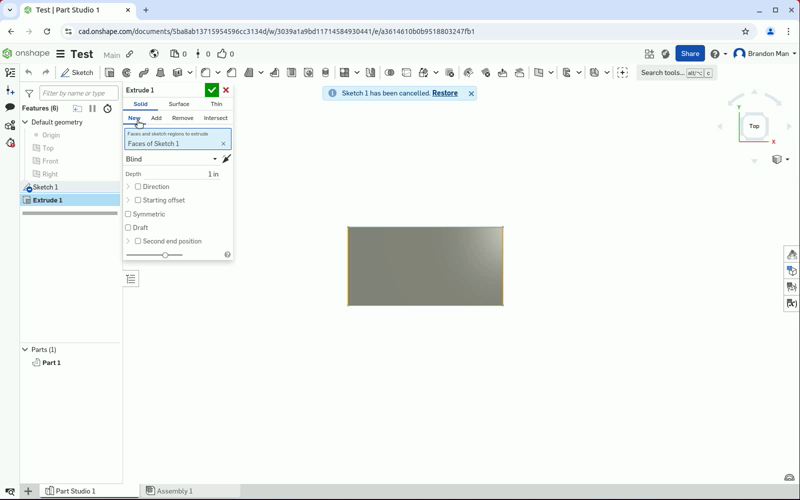
click(137, 120)
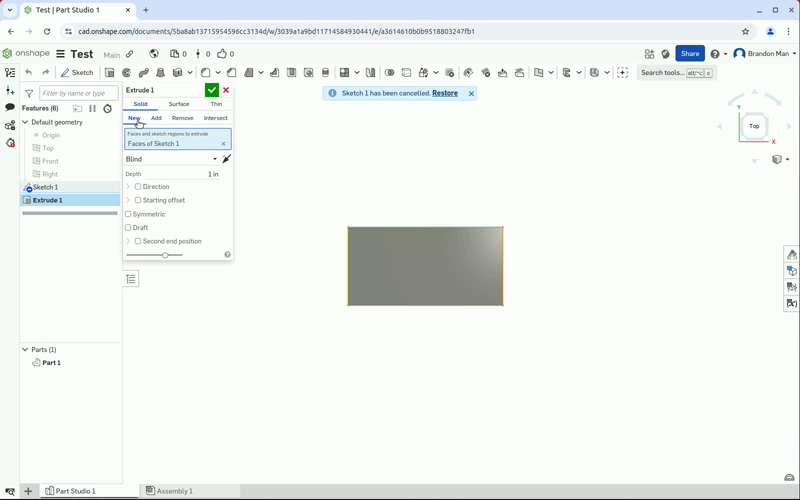
key(tab, 4)
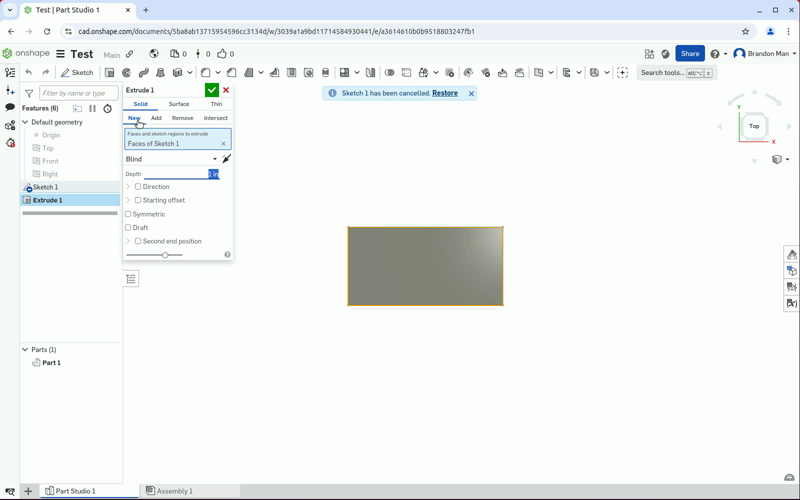
text(15.887)
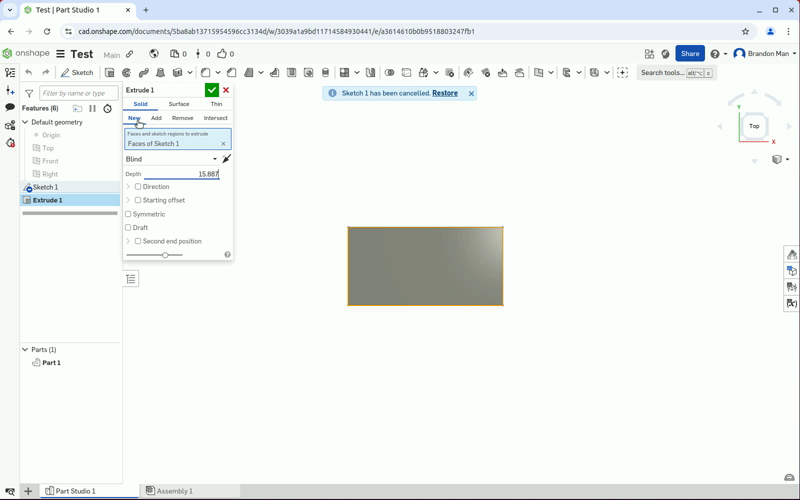
key(enter)
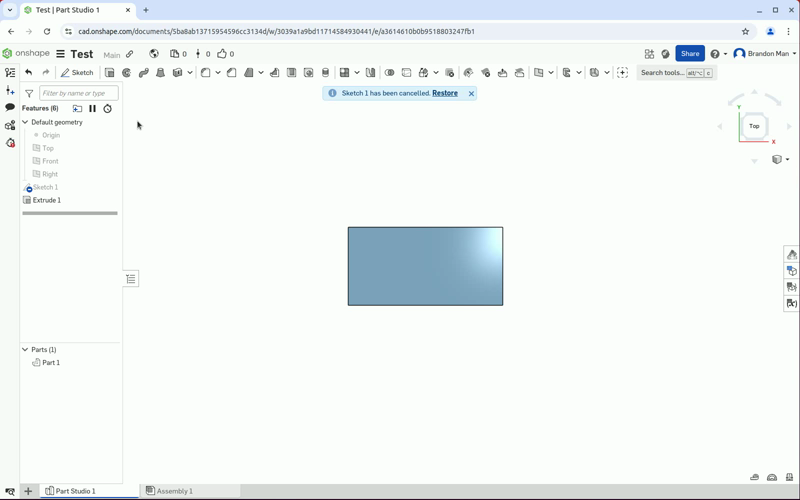
key(shift+h)
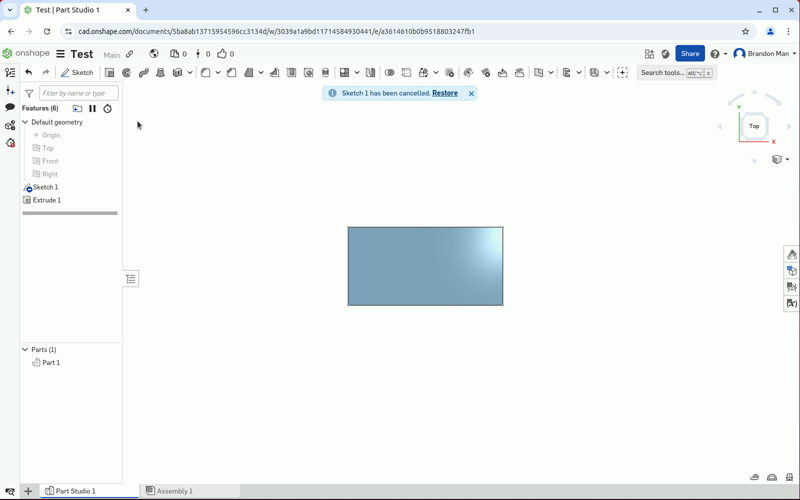
key(shift+h)
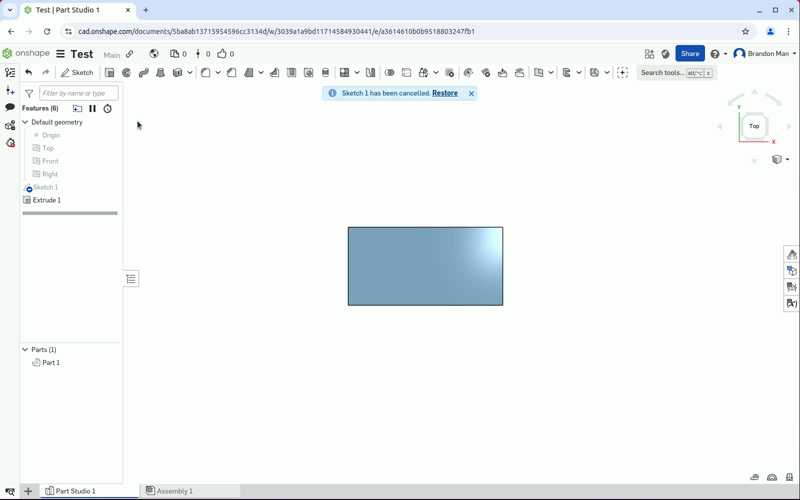
mouse_move(73, 189)
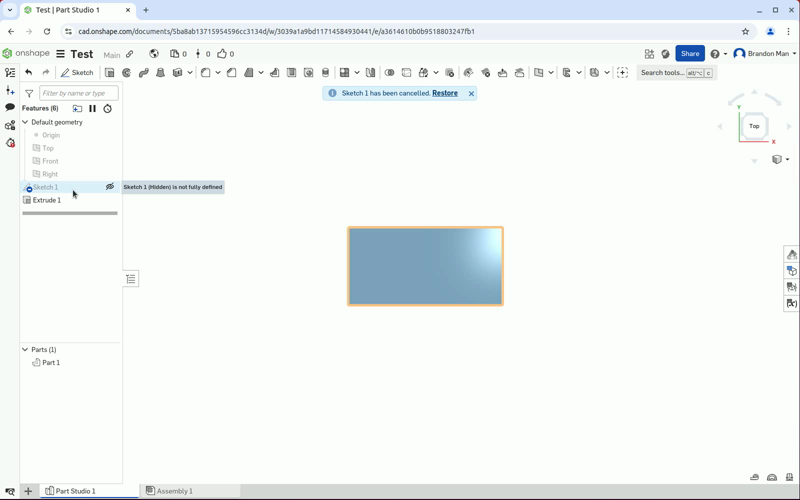
click(73, 189)
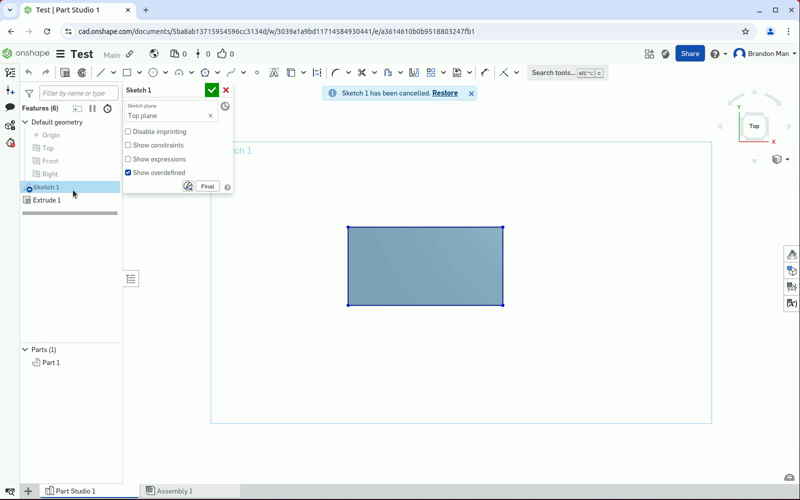
mouse_move(229, 92)
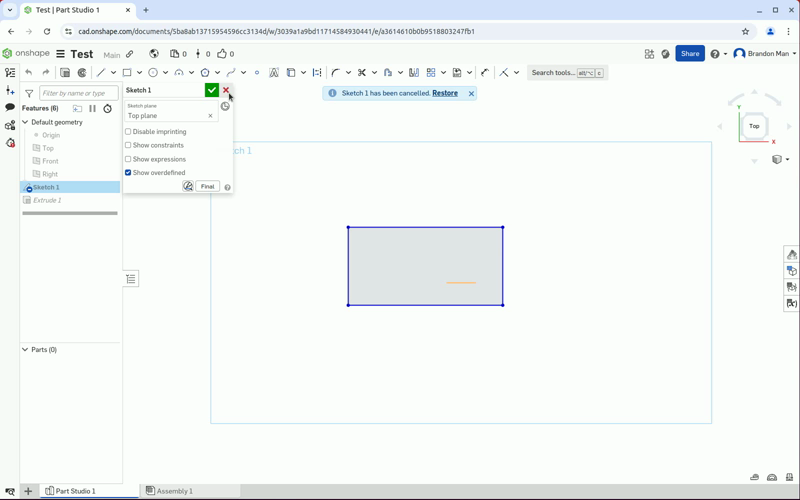
click(229, 92)
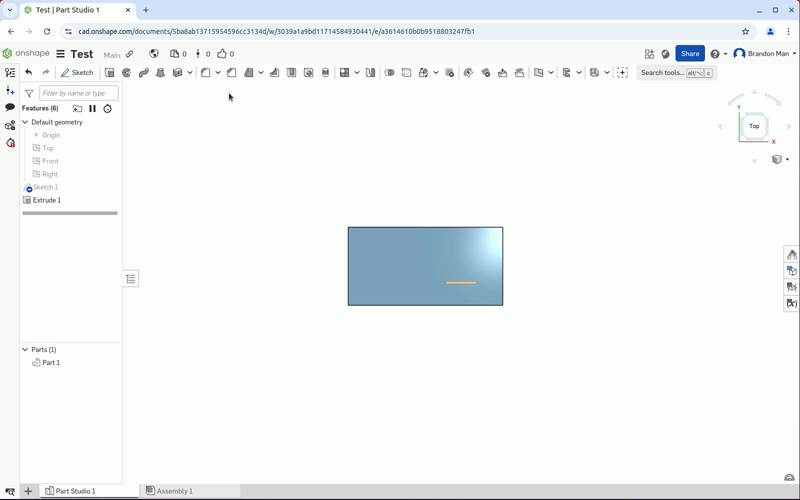
mouse_move(541, 75)
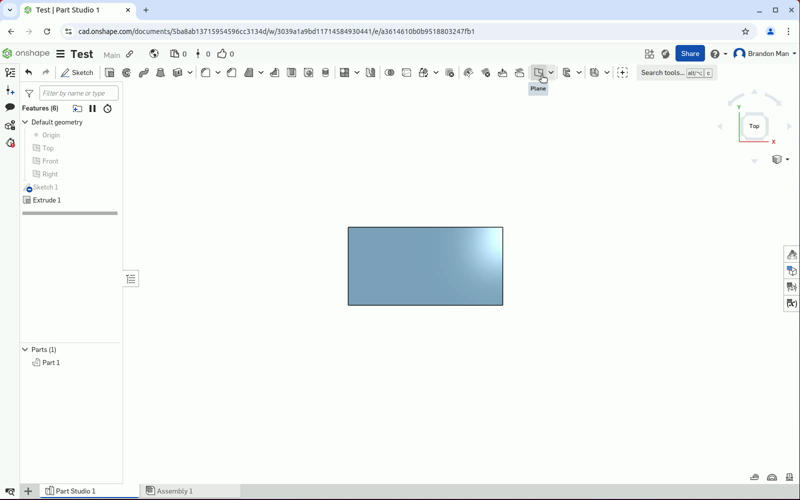
click(541, 75)
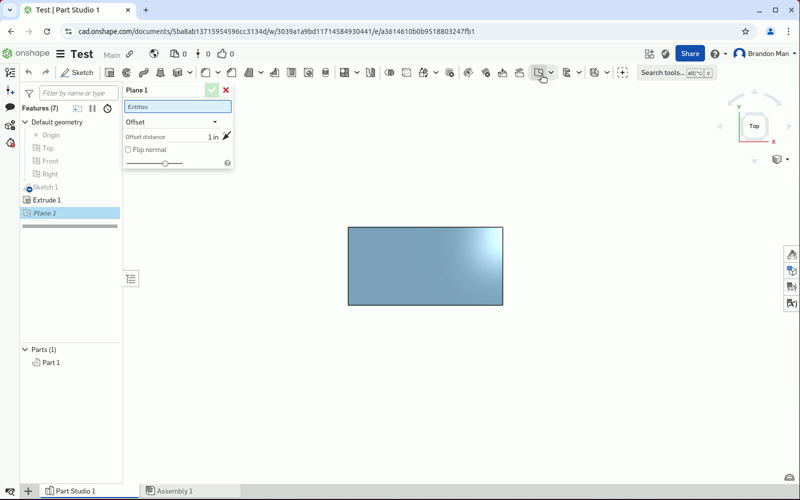
mouse_move(73, 150)
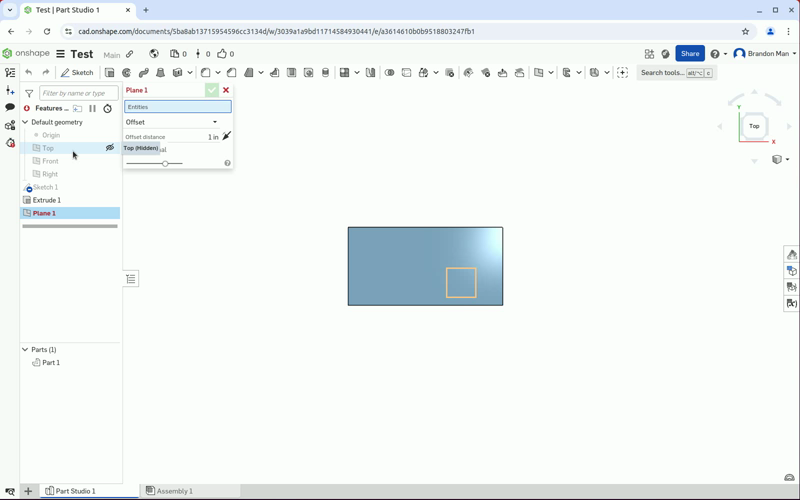
click(73, 150)
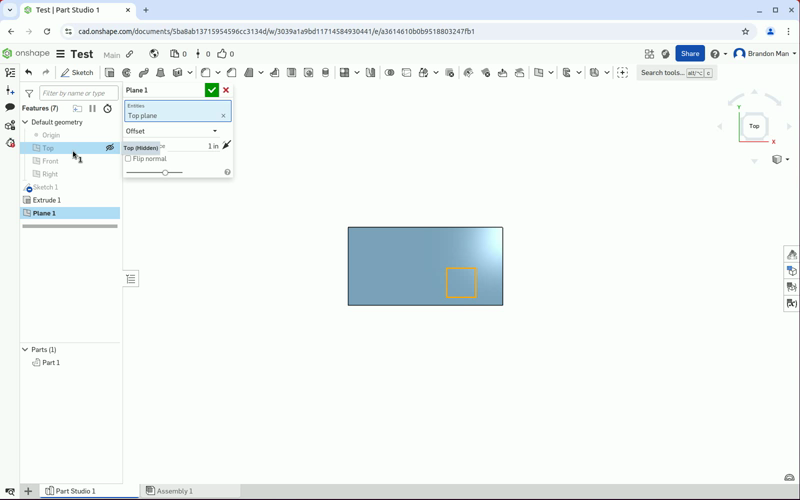
key(tab, 2)
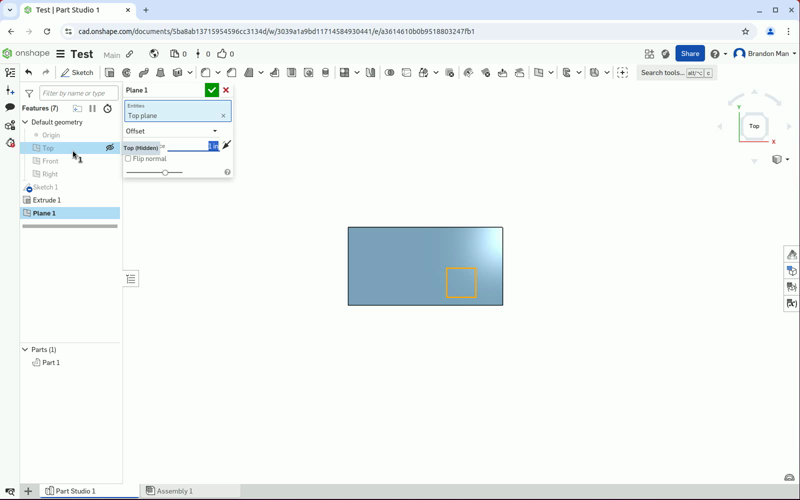
text(15.898)
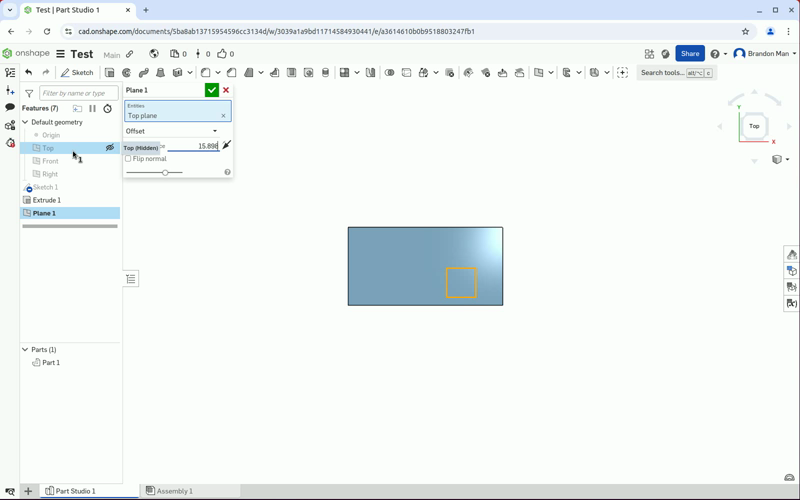
key(enter, 2)
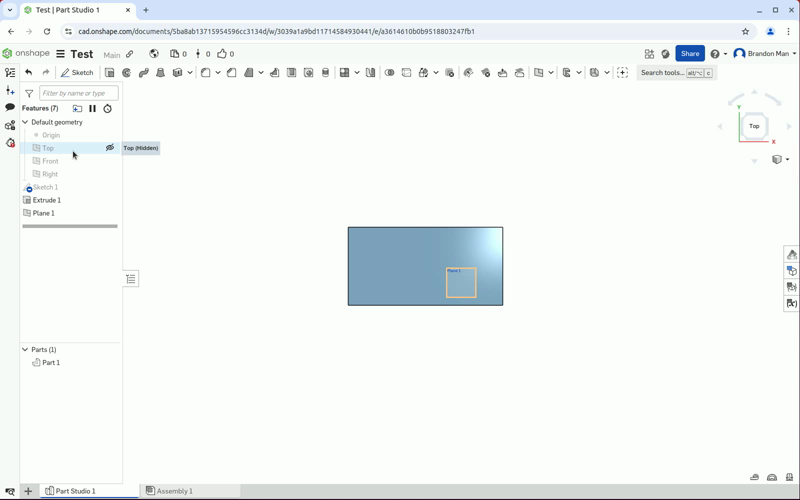
key(shift+s)
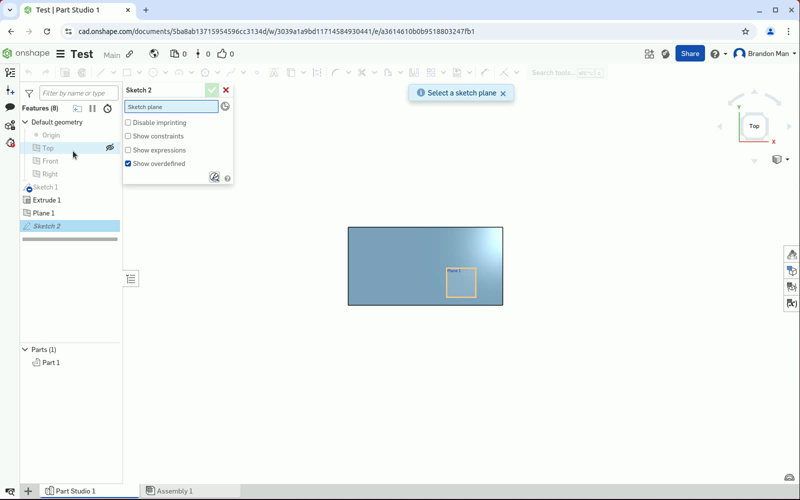
mouse_move(73, 215)
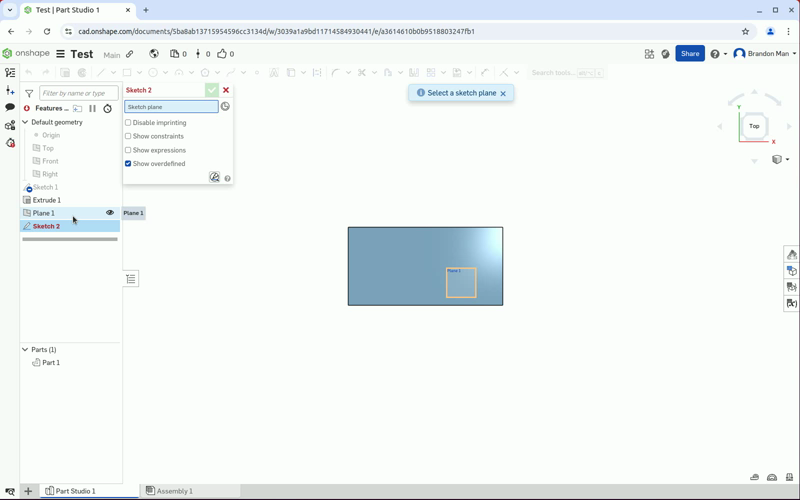
click(73, 215)
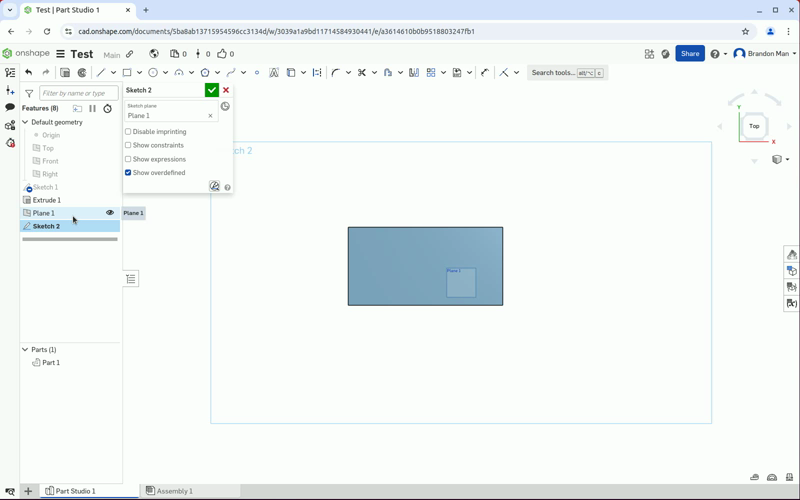
mouse_move(73, 352)
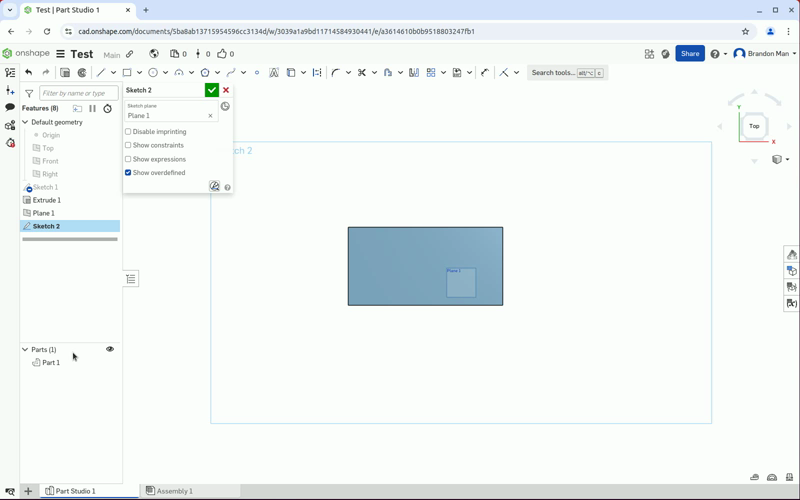
key(y)
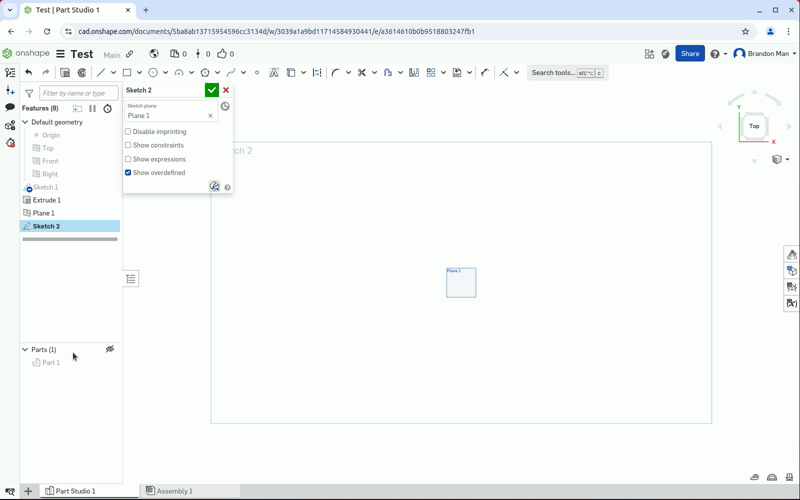
key(l)
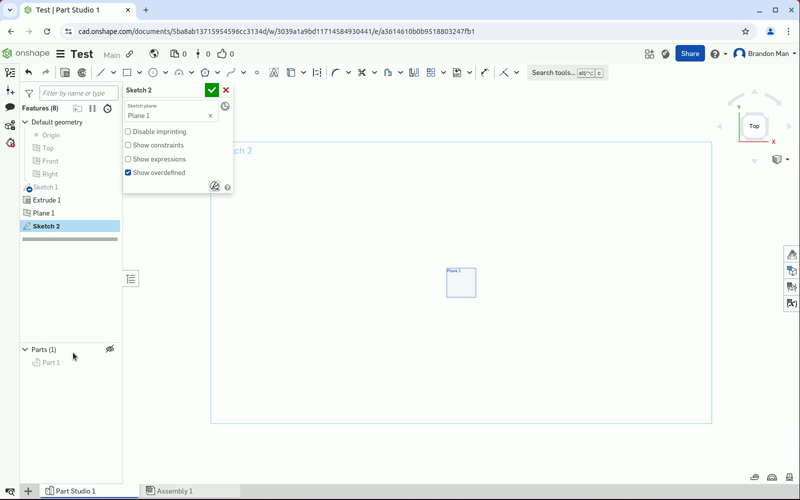
key_down(shift)
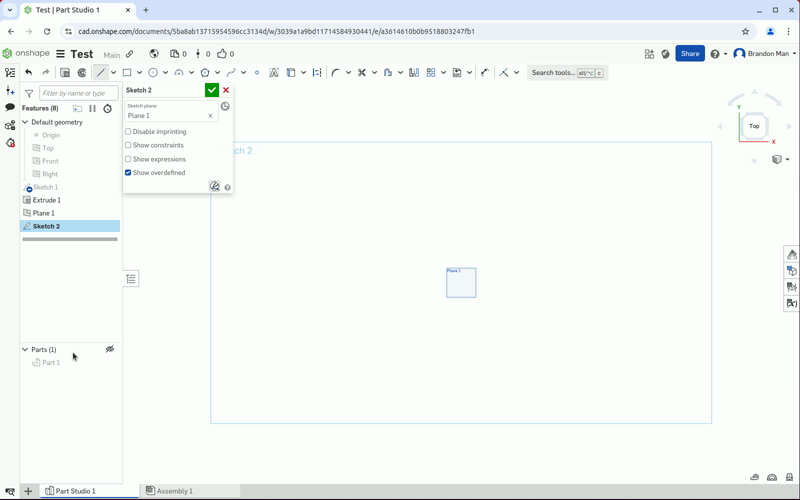
mouse_move(368, 305)
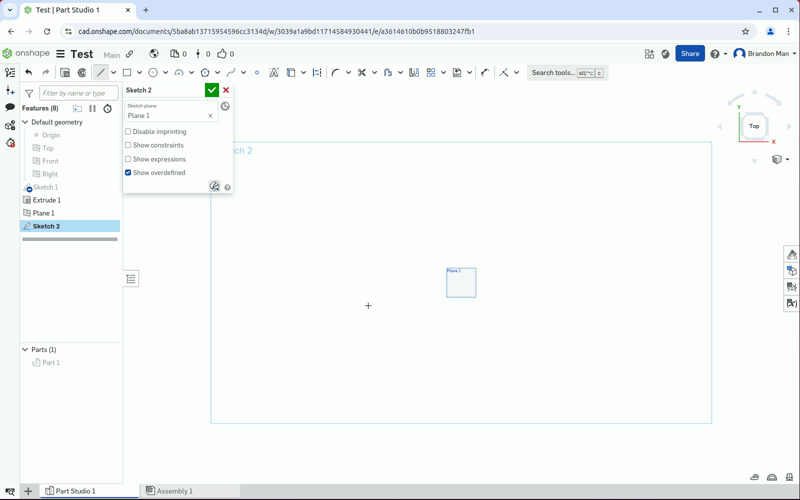
click(368, 305)
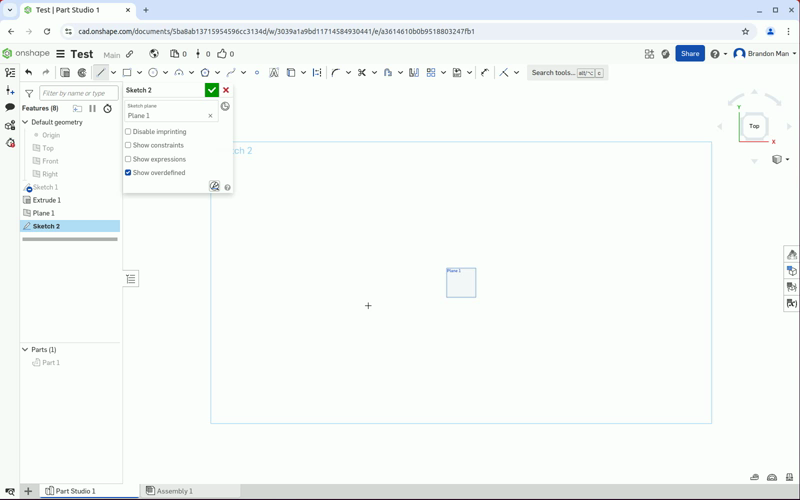
key_up(shift)
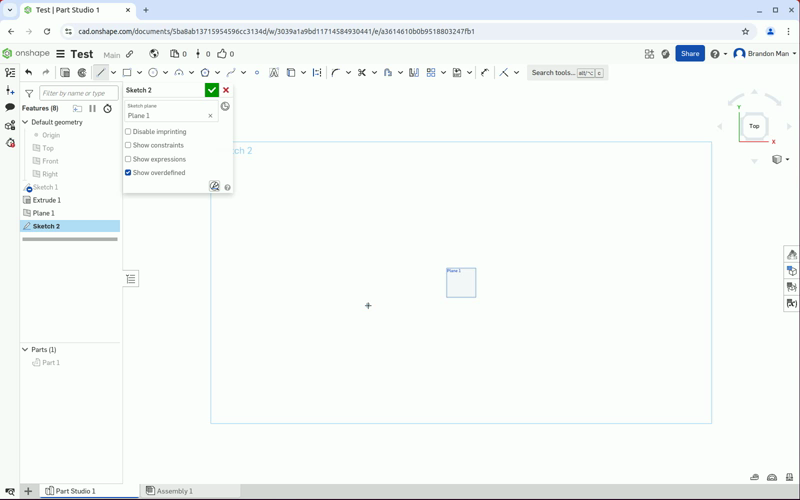
key_down(shift)
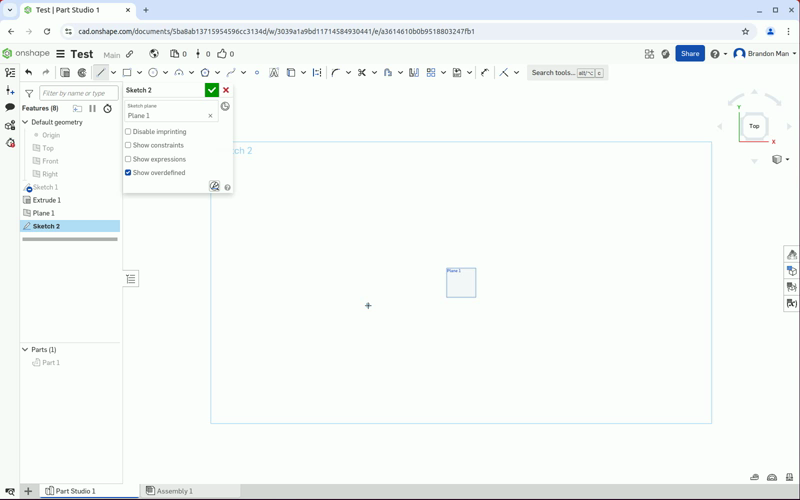
mouse_move(484, 305)
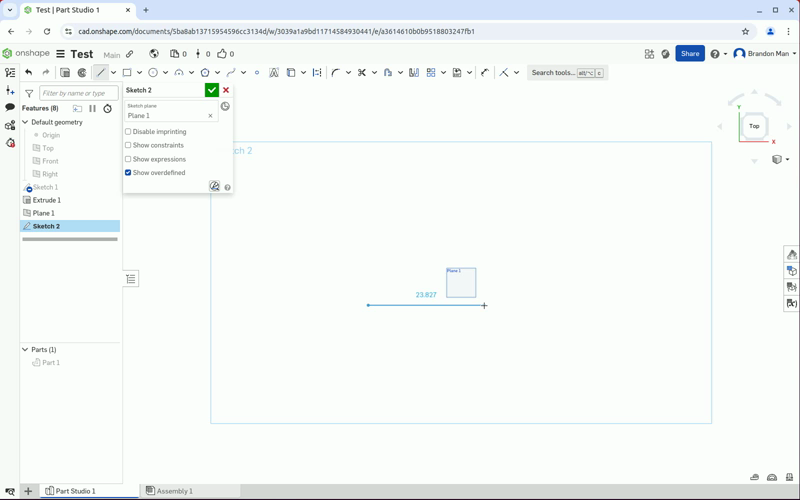
click(484, 305)
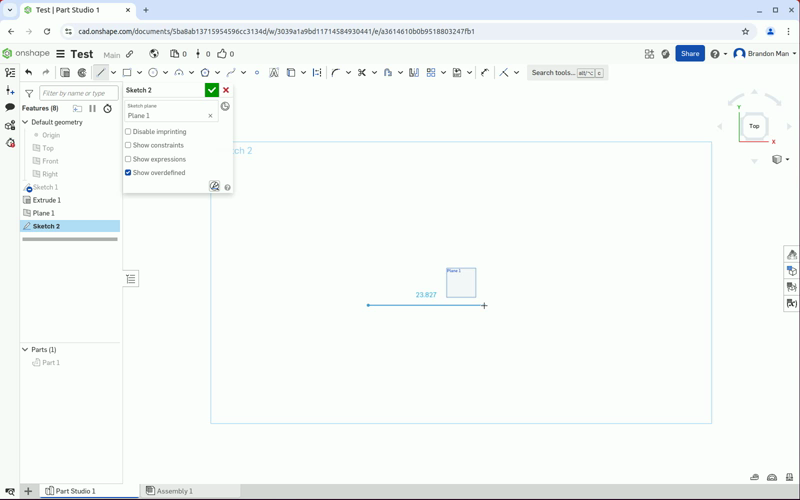
key_up(shift)
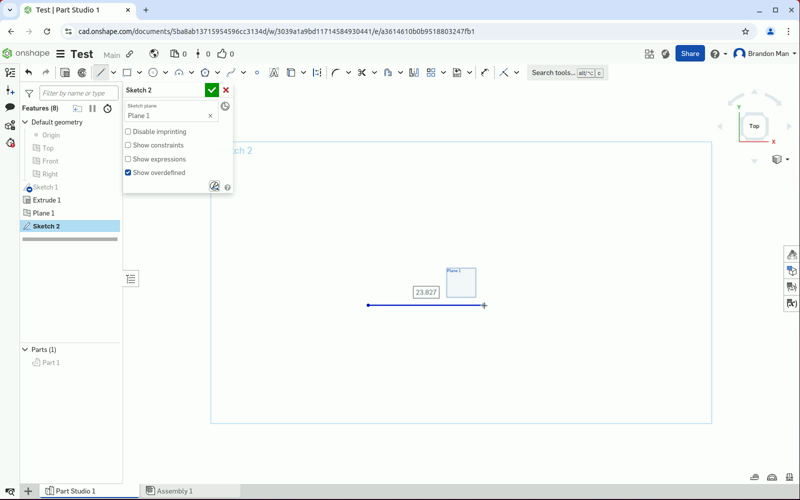
key_down(shift)
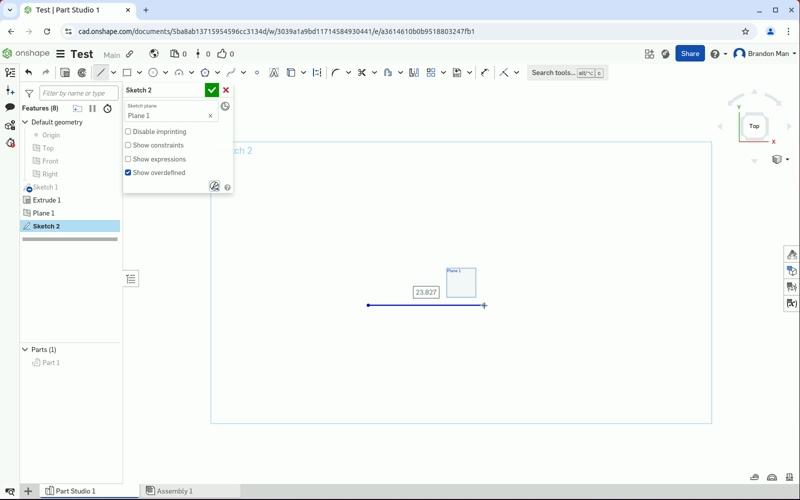
mouse_move(514, 305)
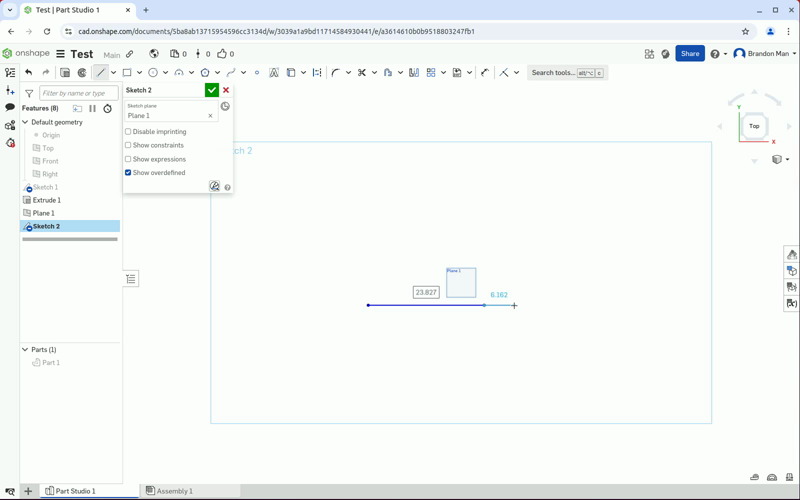
mouse_move(484, 246)
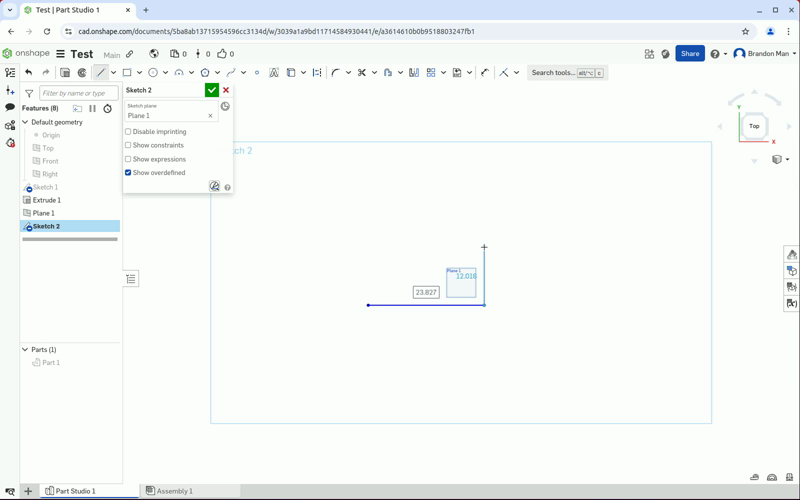
click(484, 246)
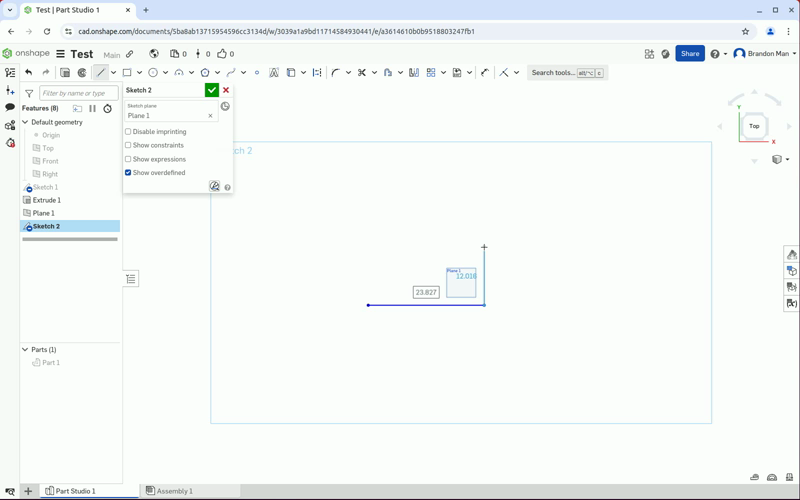
key_up(shift)
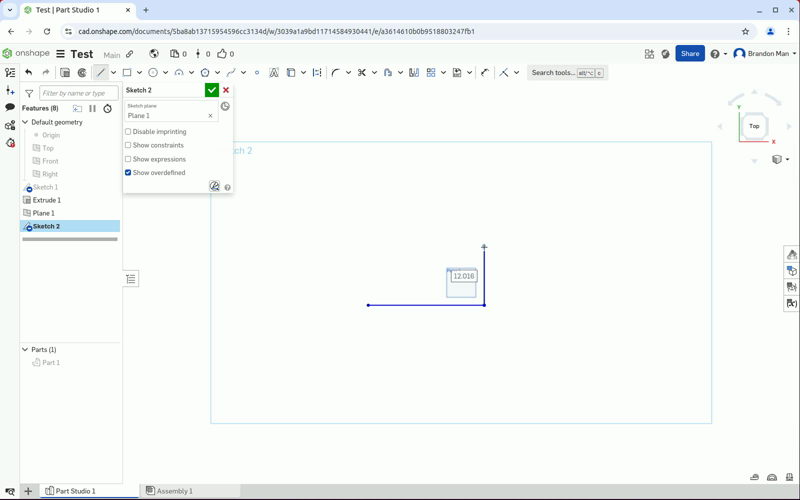
key_down(shift)
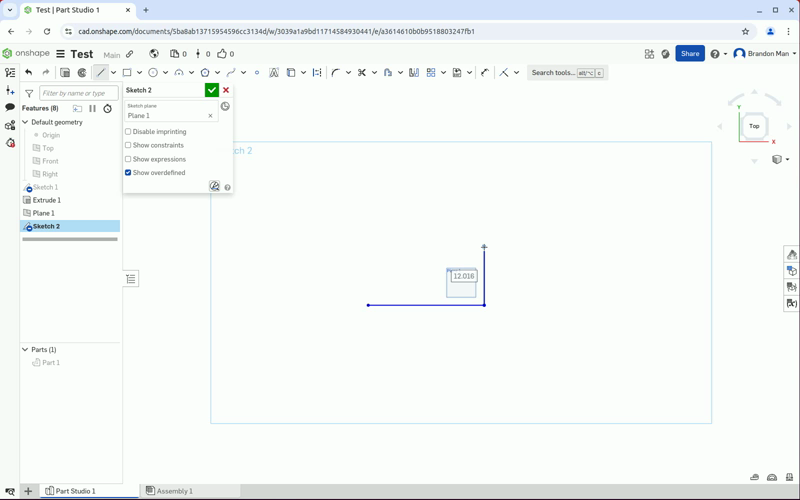
mouse_move(368, 246)
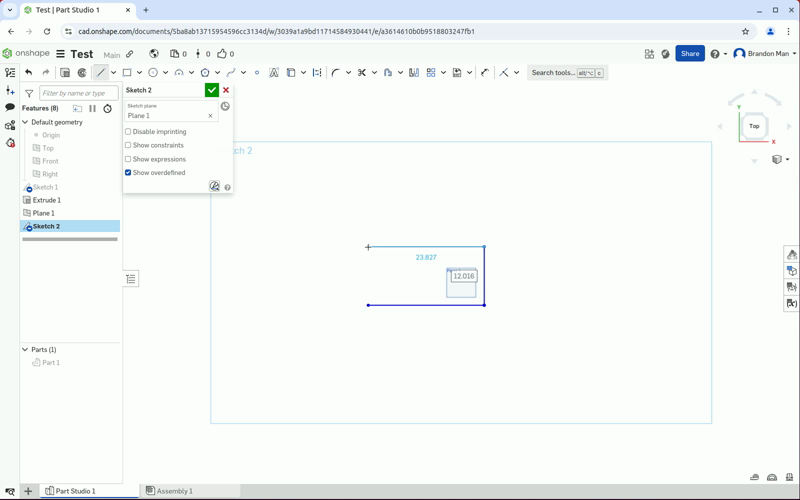
click(368, 246)
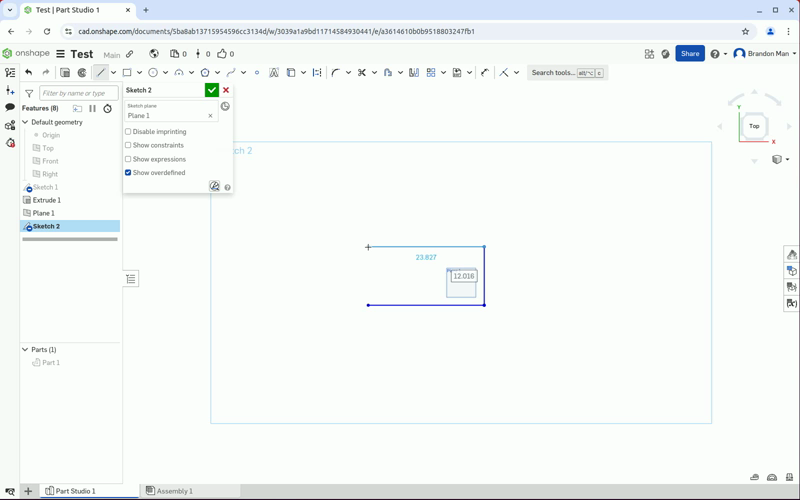
key_up(shift)
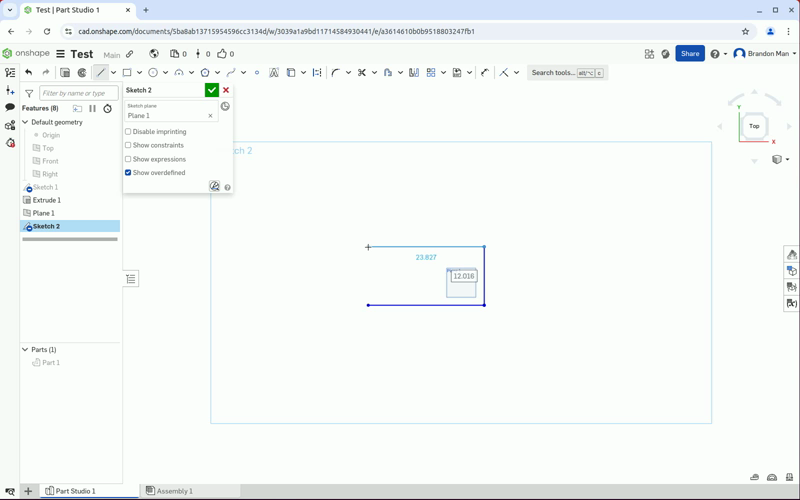
mouse_move(398, 246)
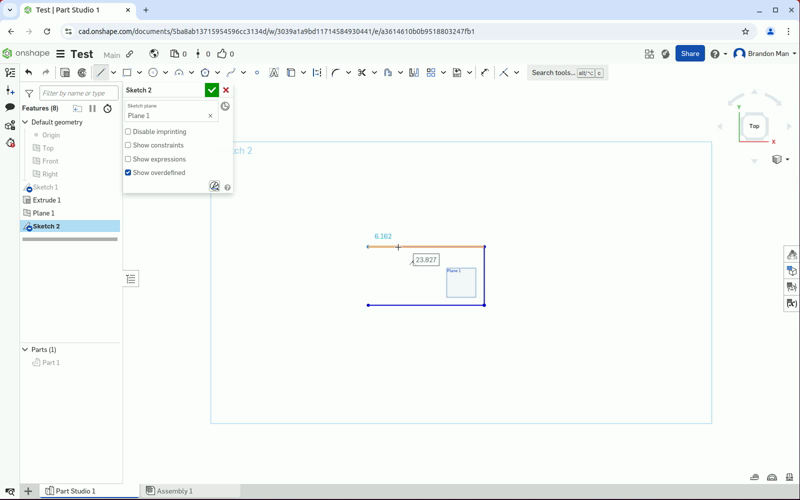
key_down(shift)
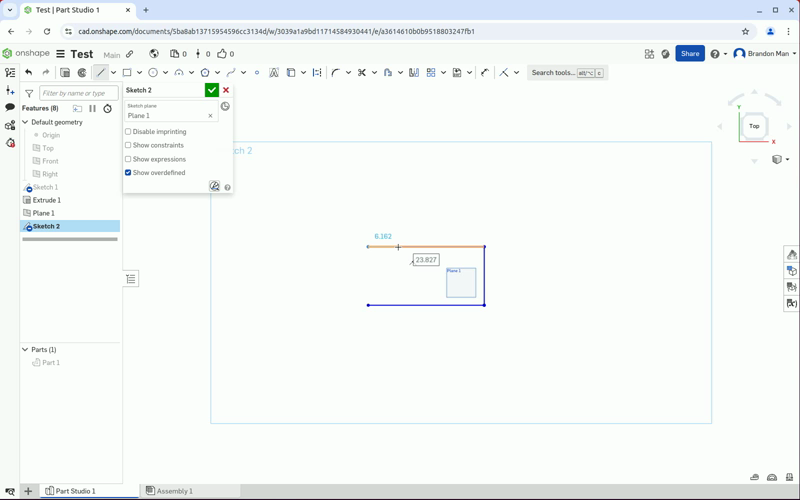
mouse_move(368, 305)
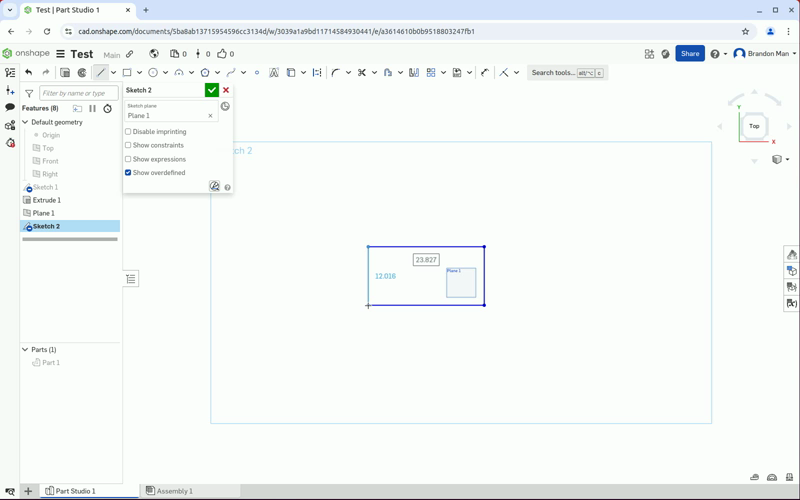
key_up(shift)
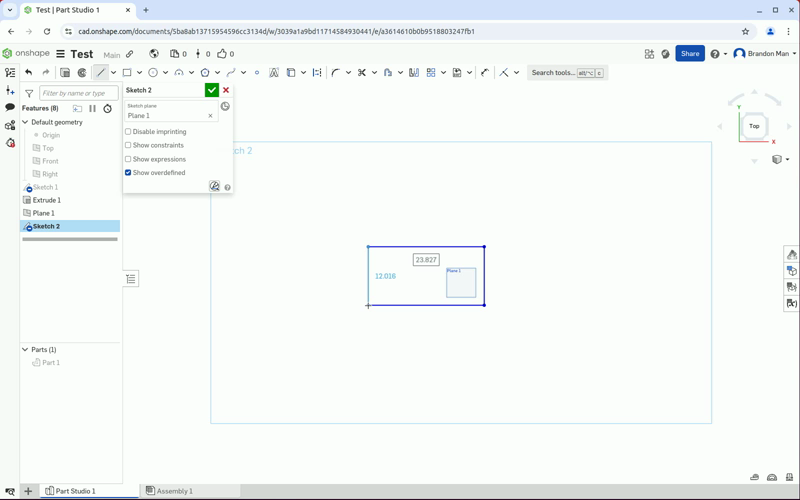
click(368, 305)
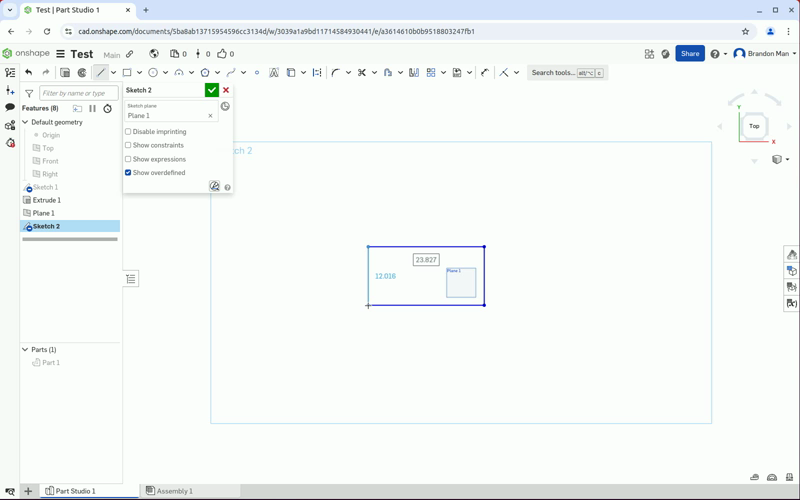
key(esc)
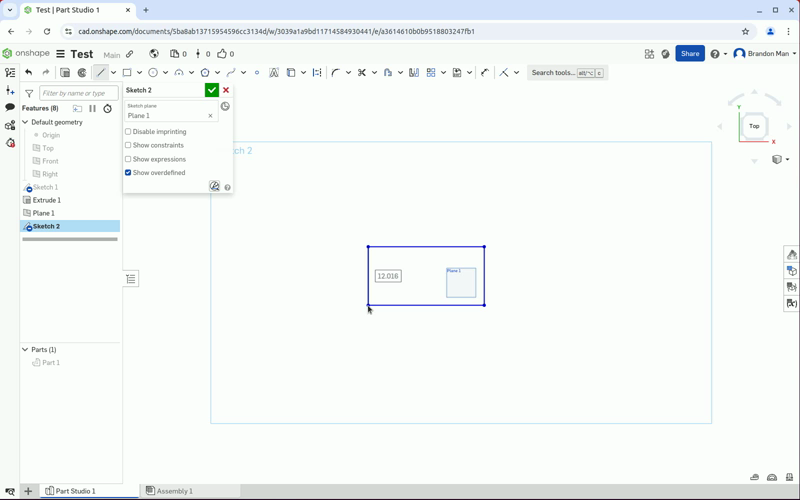
mouse_move(429, 292)
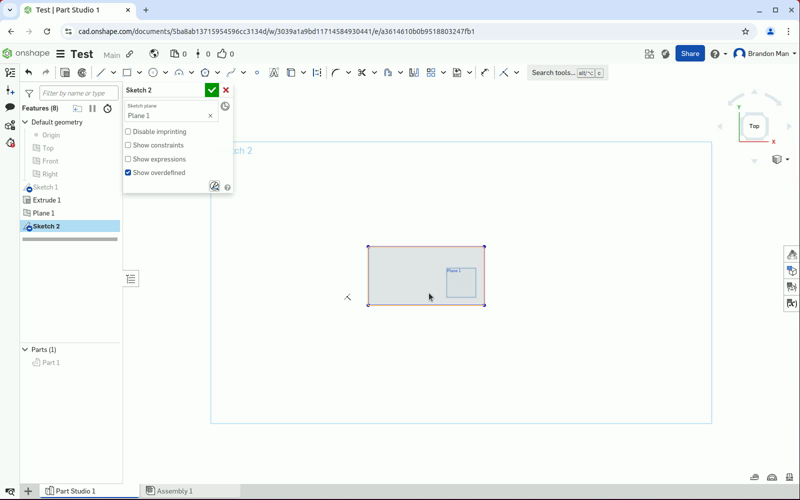
click(429, 292)
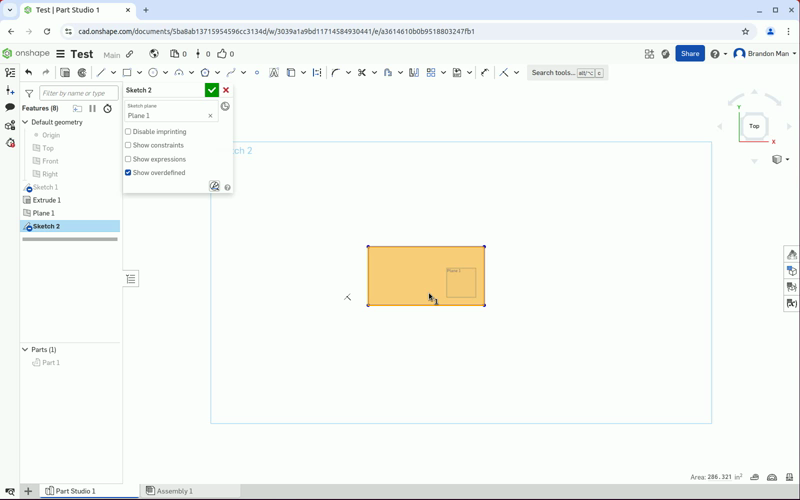
mouse_move(73, 352)
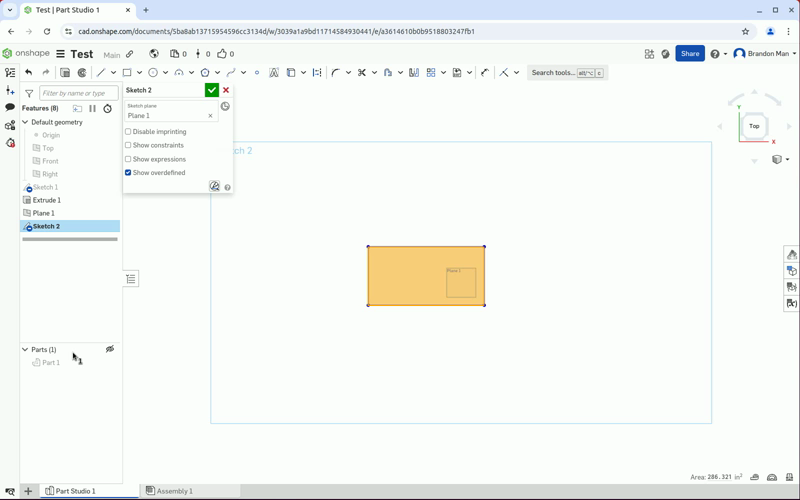
key(shift+y)
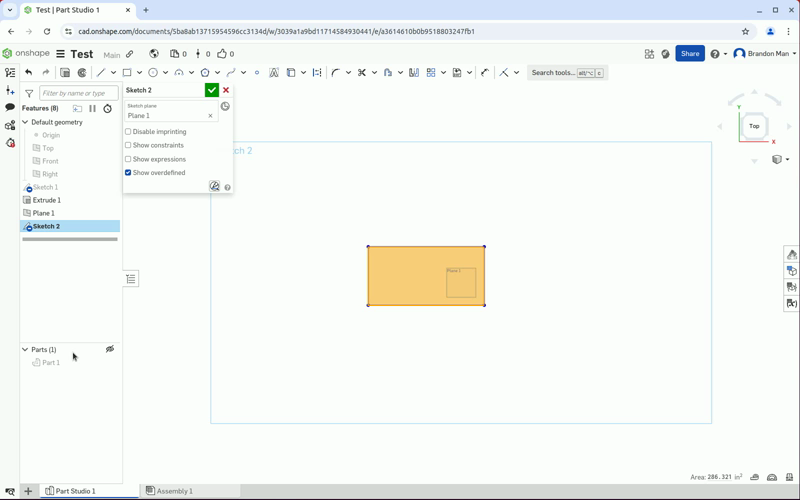
key(shift+e)
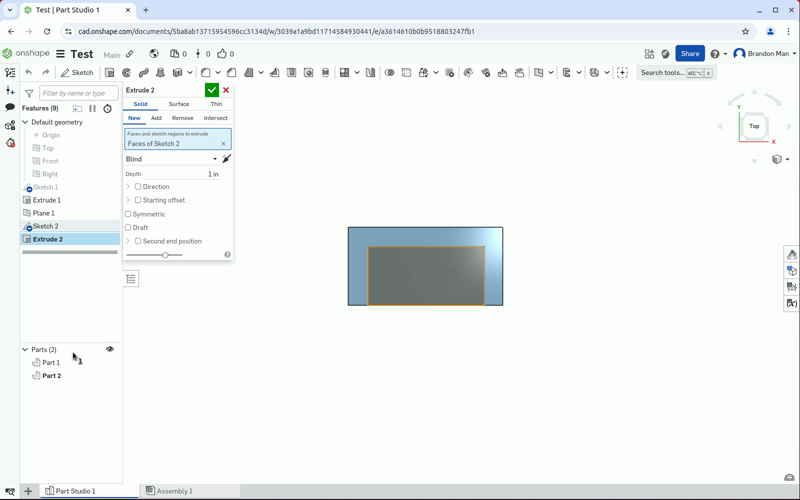
mouse_move(143, 106)
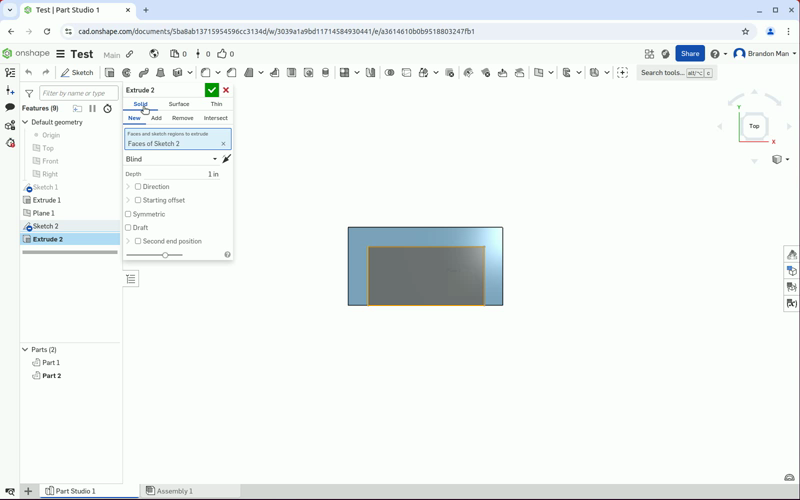
click(143, 106)
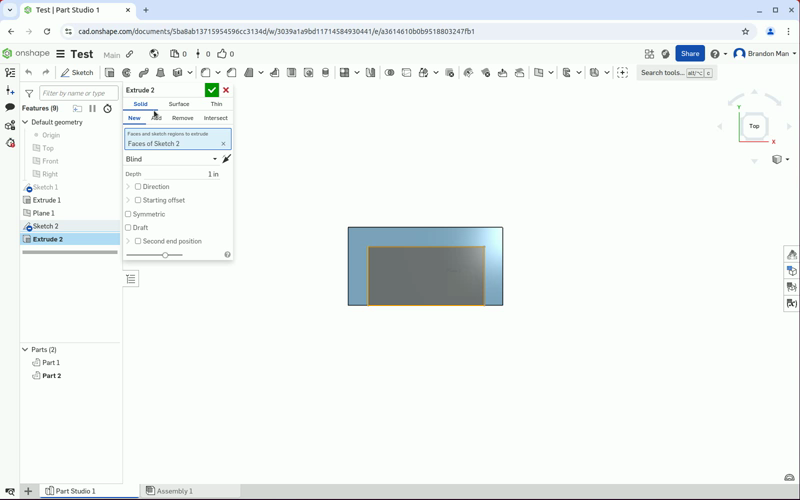
mouse_move(186, 120)
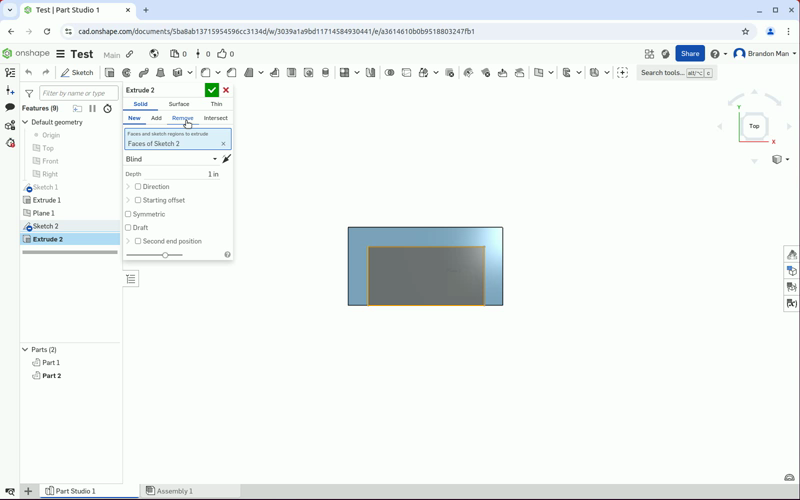
click(186, 120)
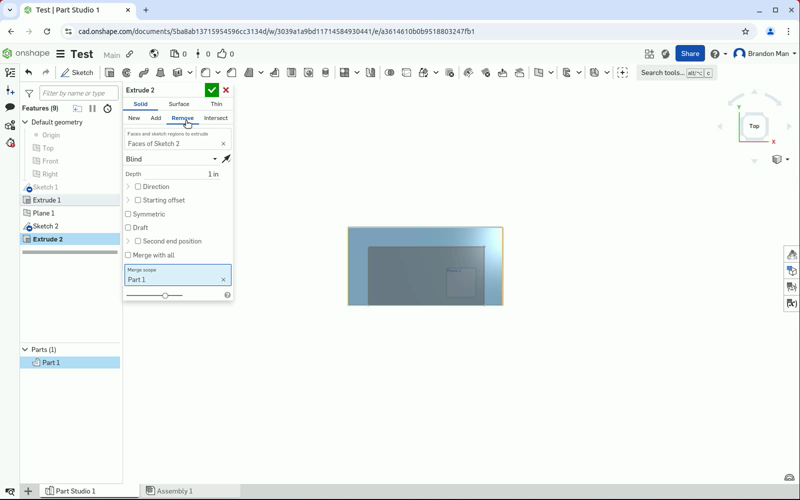
key(tab, 4)
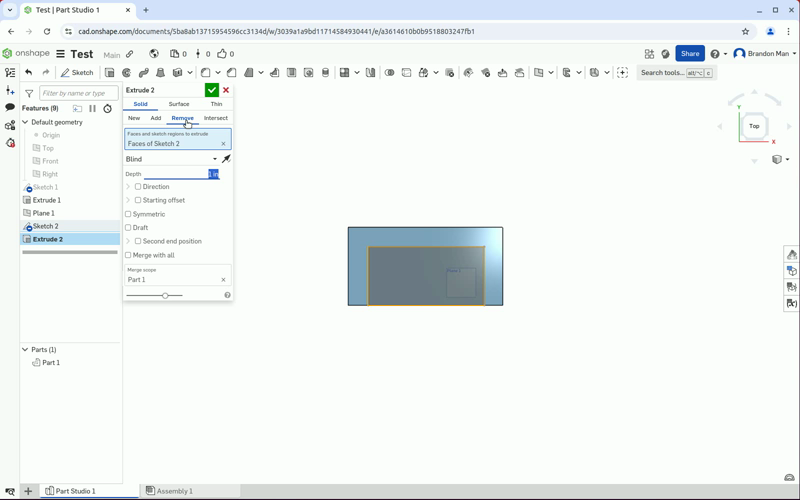
text(12.036)
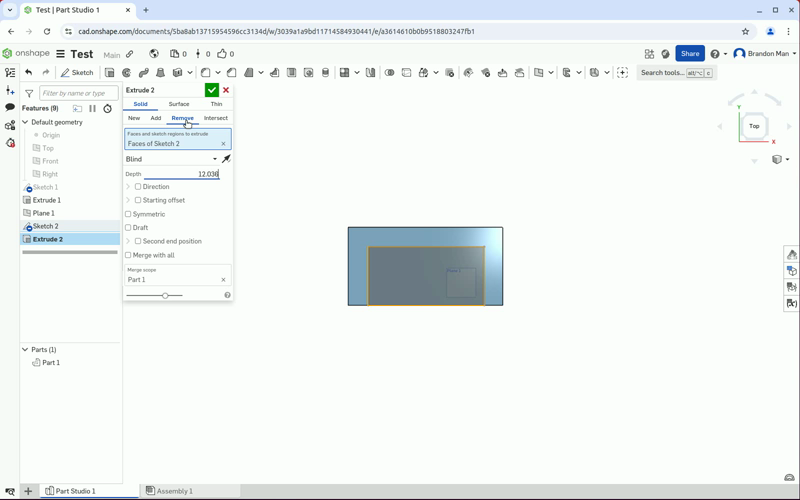
key(tab, 6)
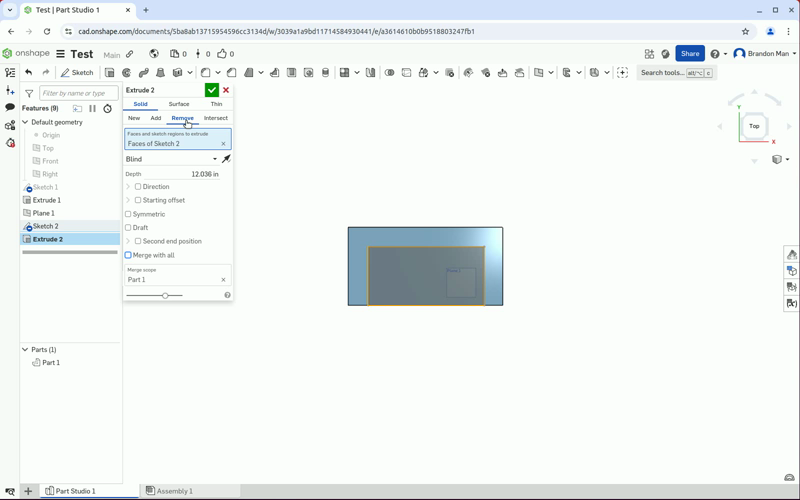
key(space)
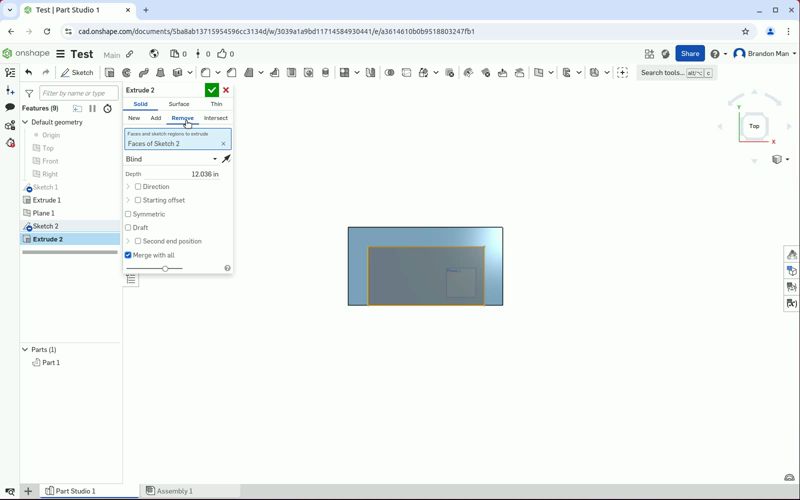
key(enter)
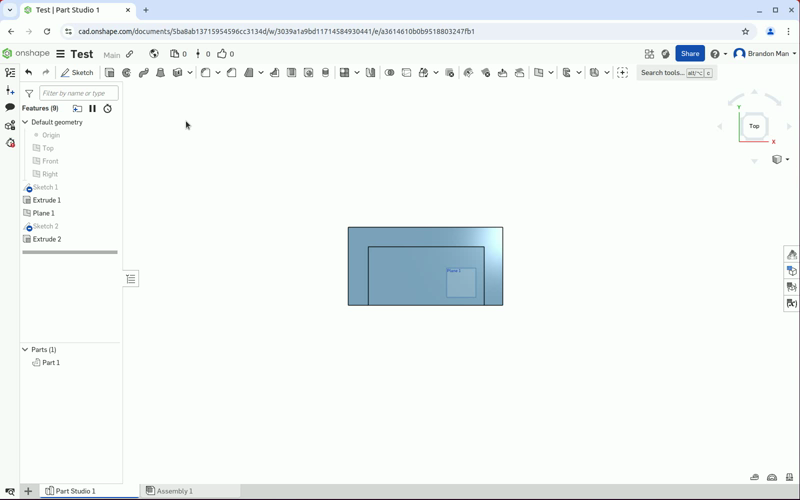
key(shift+h)
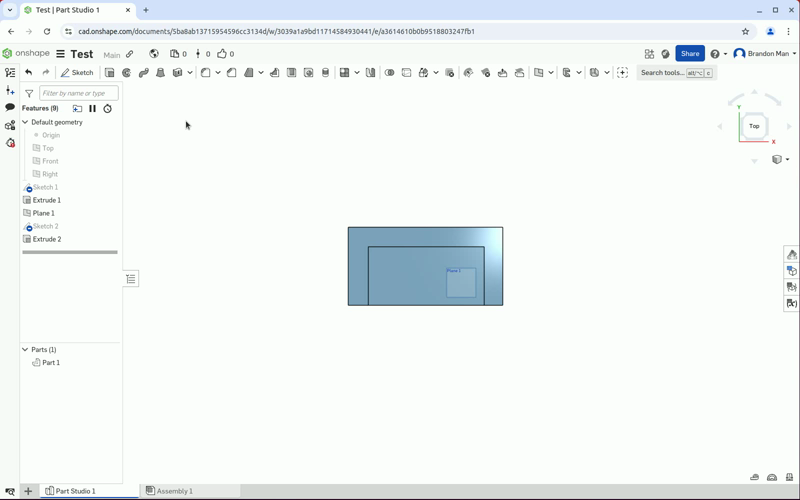
key(shift+h)
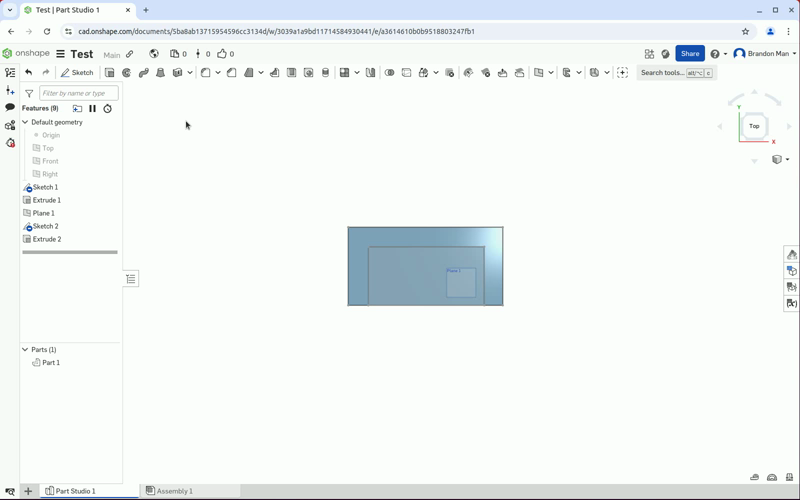
key(shift+7)
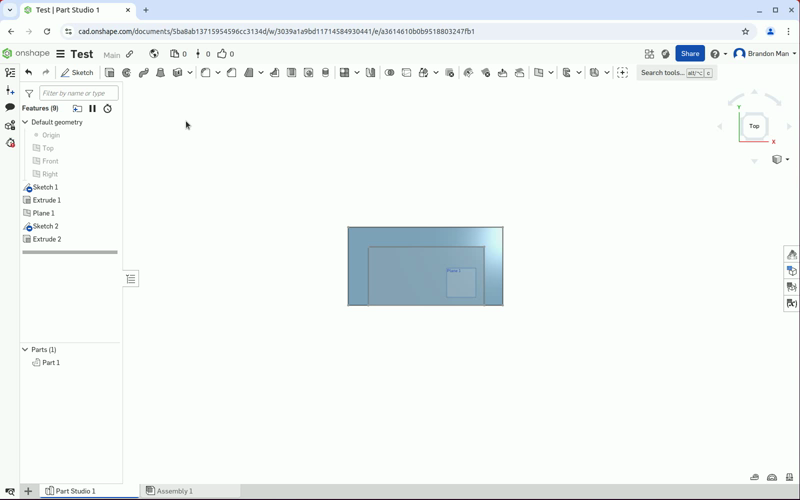
key(up, 3)
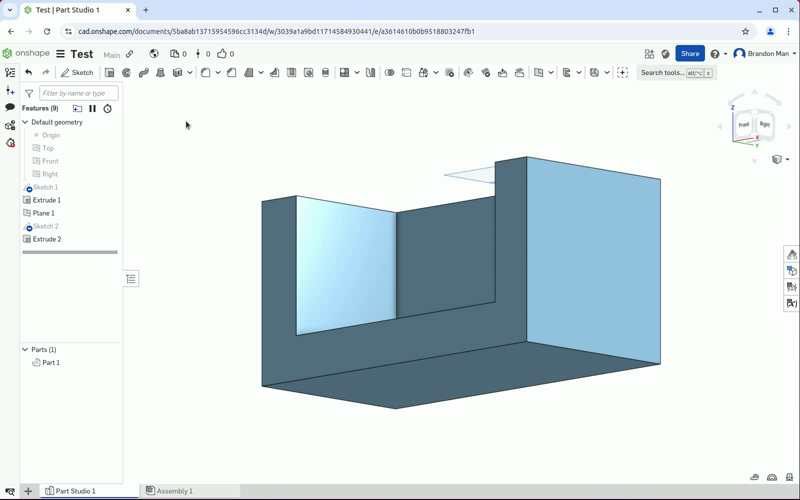
key(left, 3)
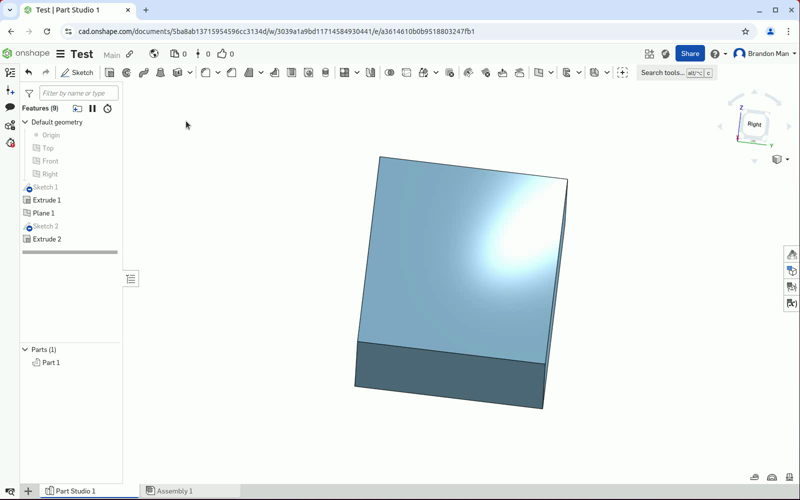
key(right, 3)
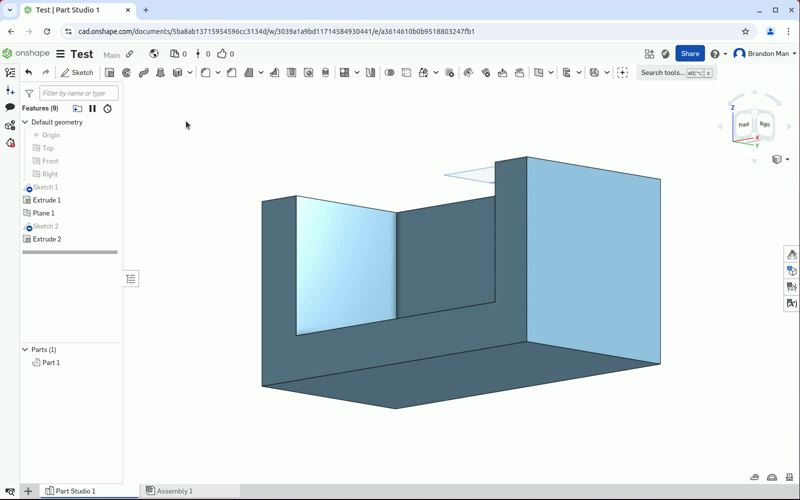
key(down, 3)
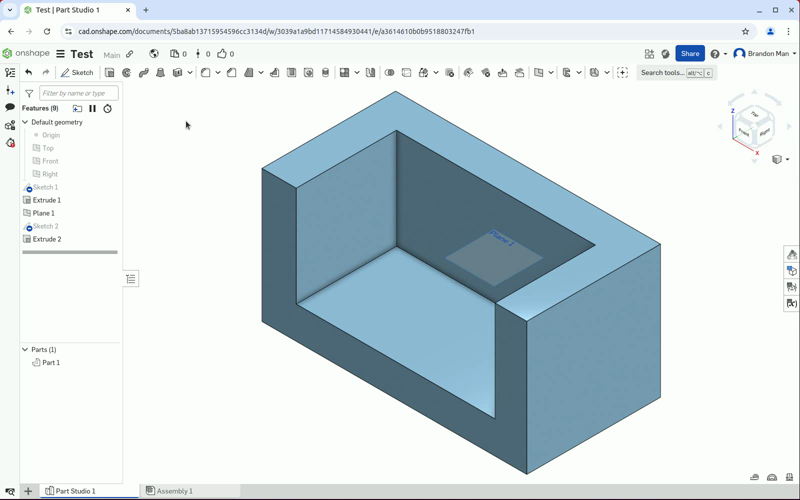
mouse_move(73, 189)
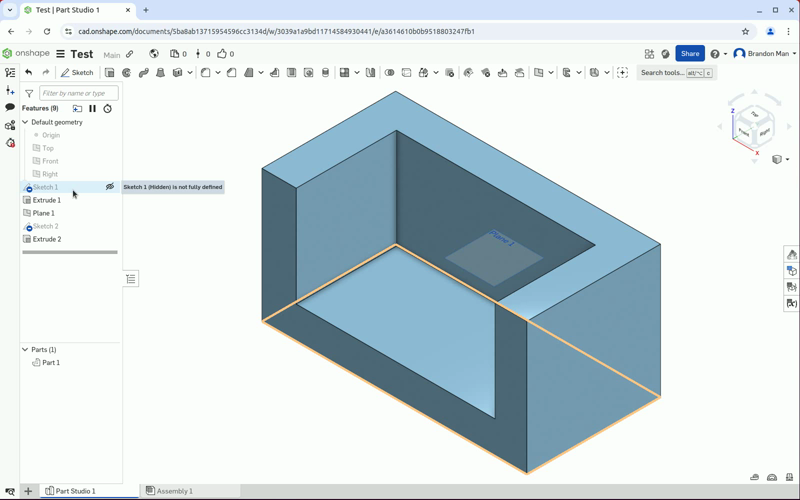
click(73, 189)